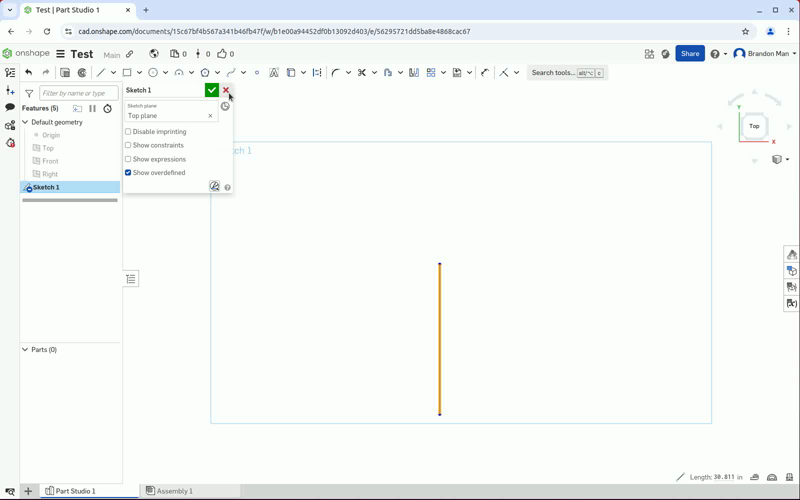
key(shift+h)
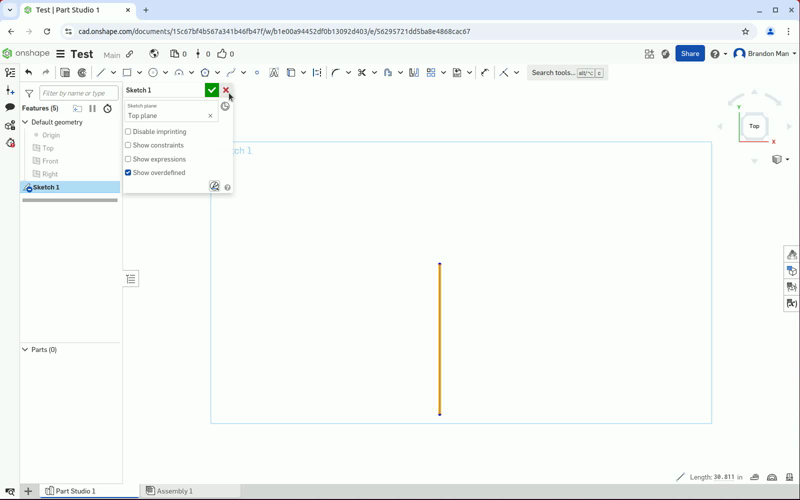
key(shift+s)
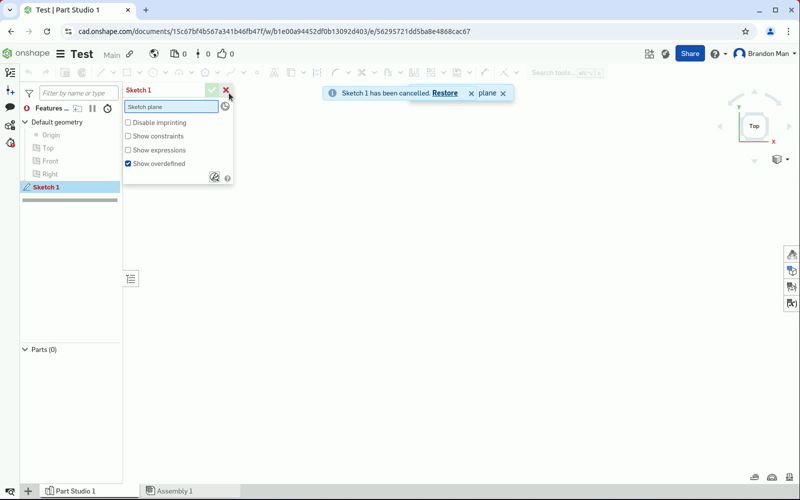
mouse_move(73, 150)
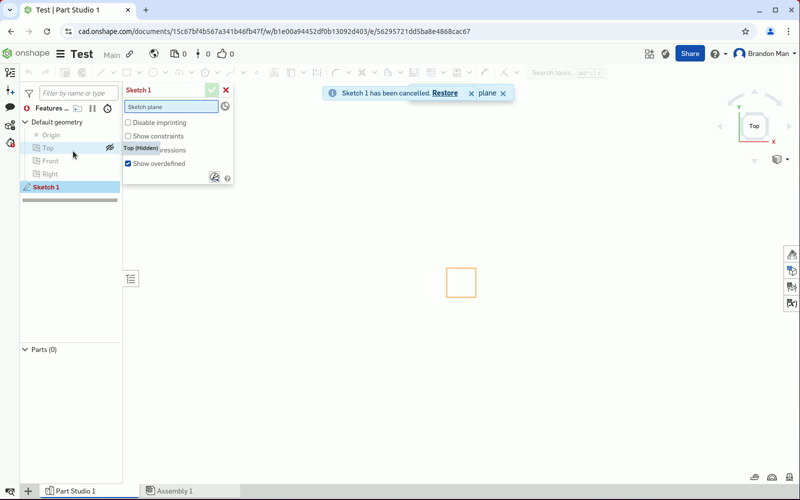
click(73, 150)
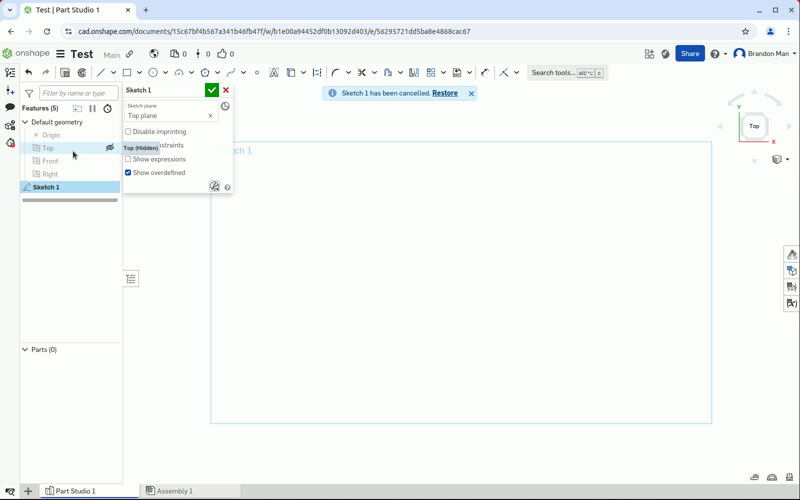
mouse_move(73, 352)
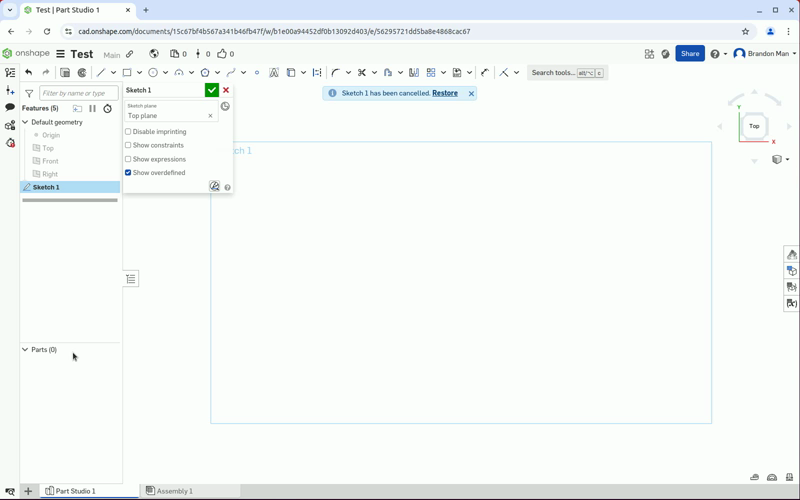
key(y)
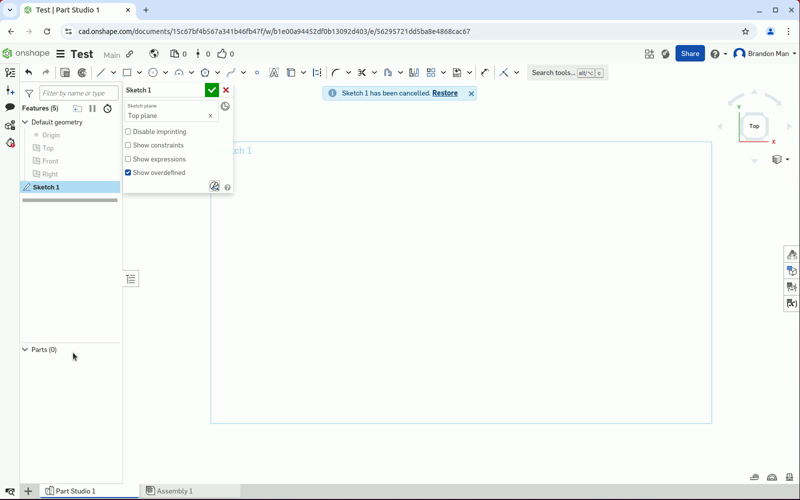
key(l)
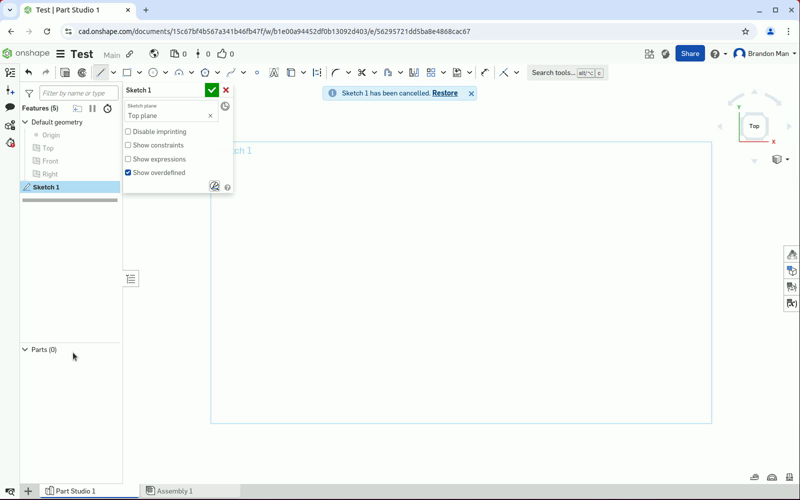
key_down(shift)
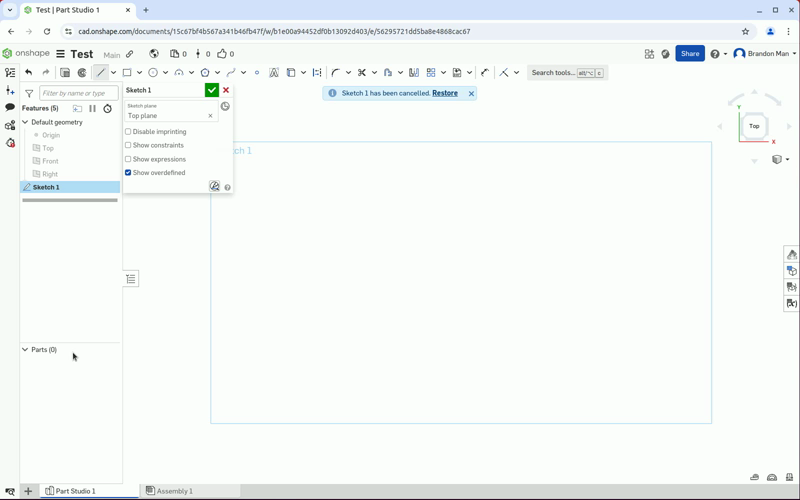
mouse_move(460, 282)
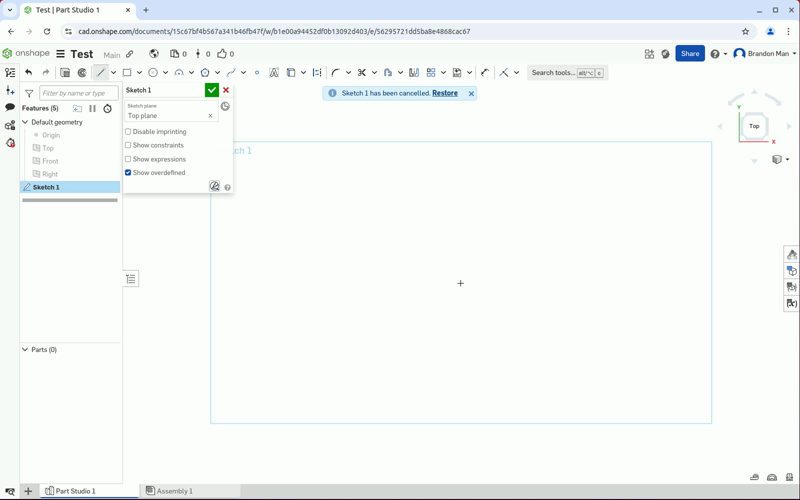
click(460, 282)
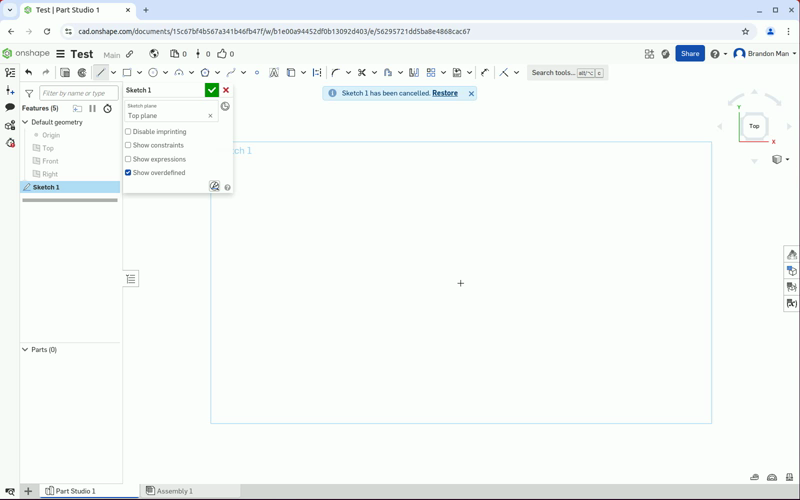
key_up(shift)
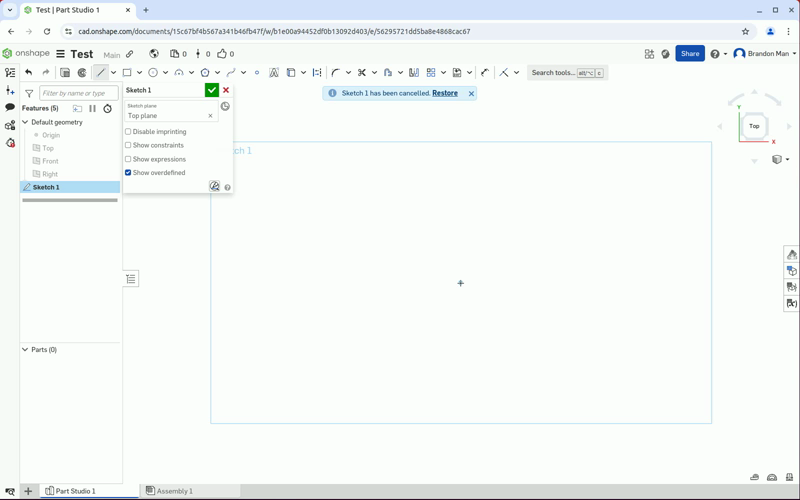
key_down(shift)
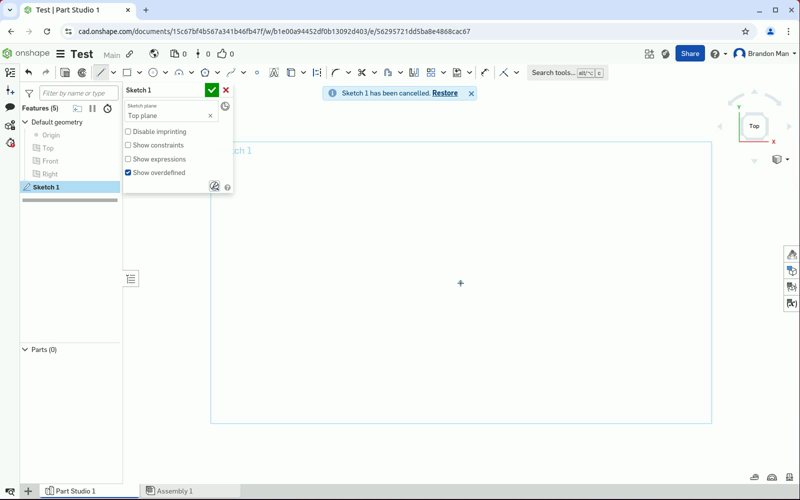
mouse_move(569, 282)
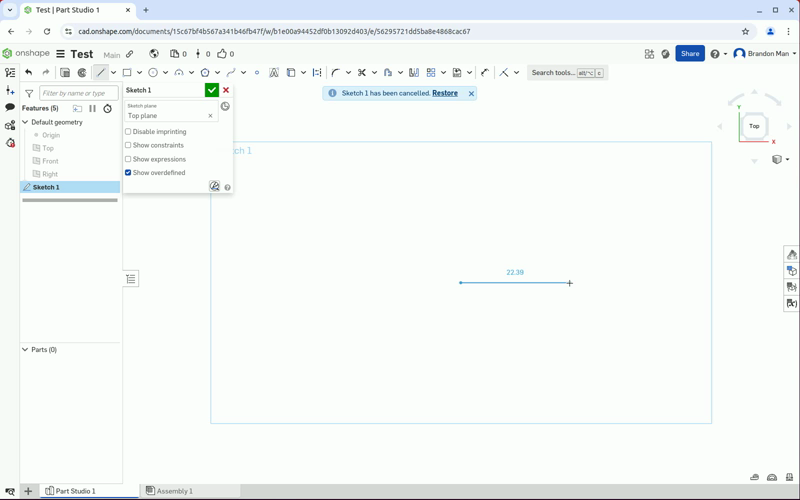
click(569, 282)
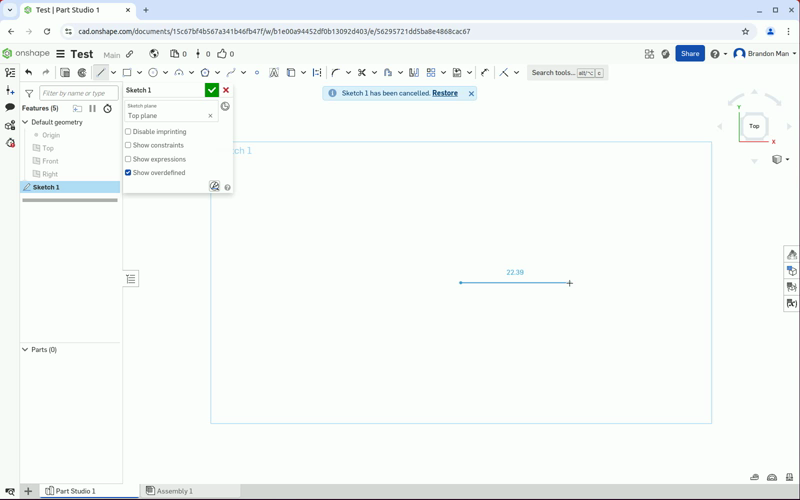
key_up(shift)
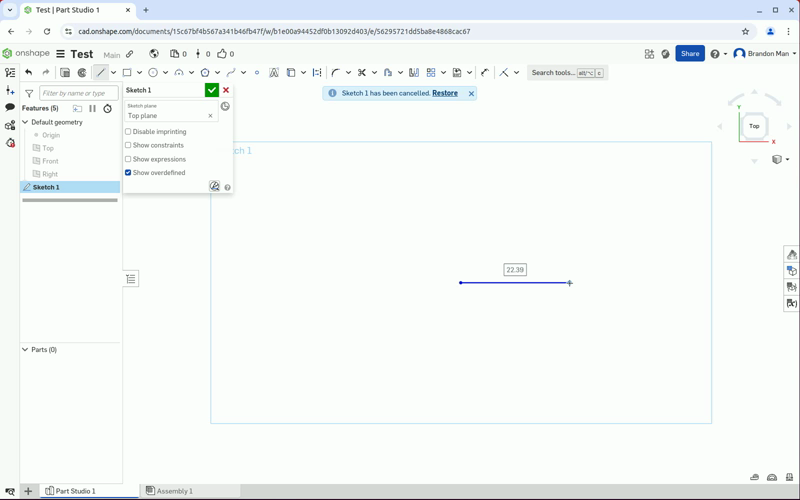
key_down(shift)
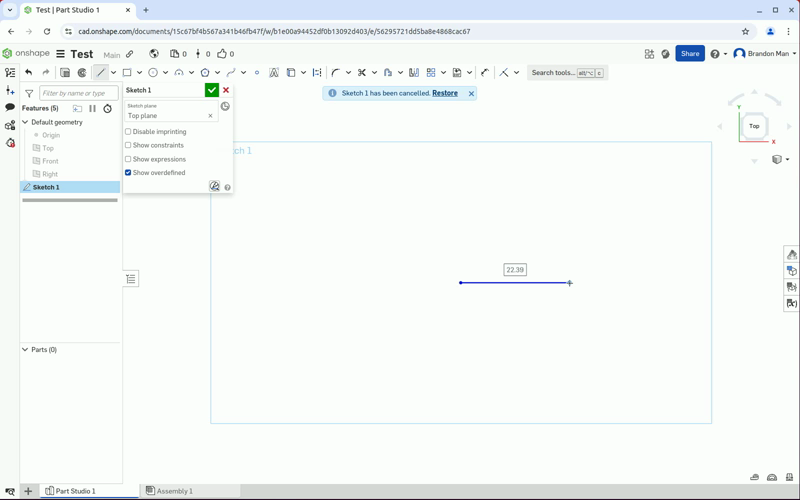
mouse_move(589, 282)
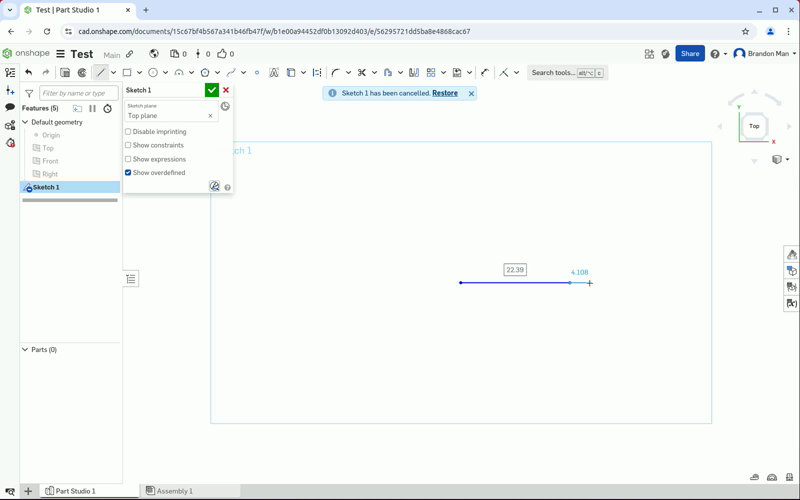
mouse_move(569, 240)
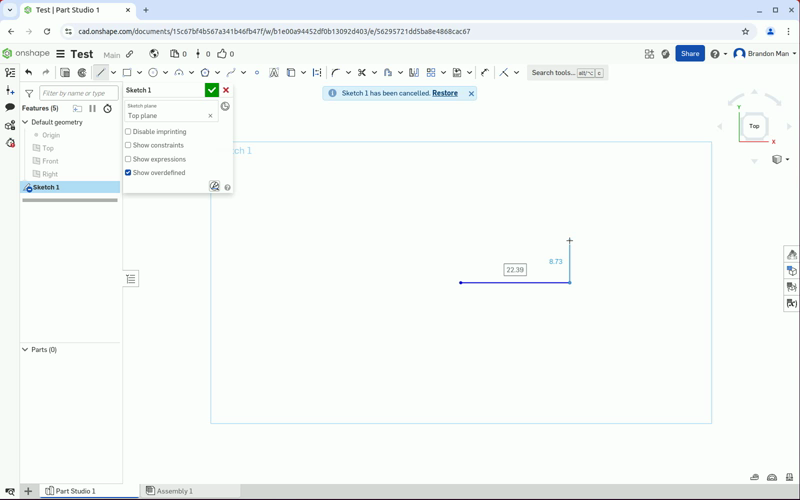
click(569, 240)
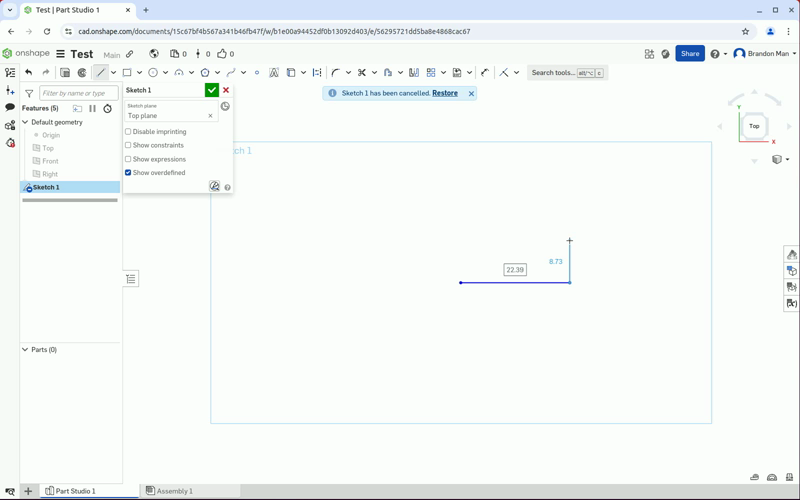
key_up(shift)
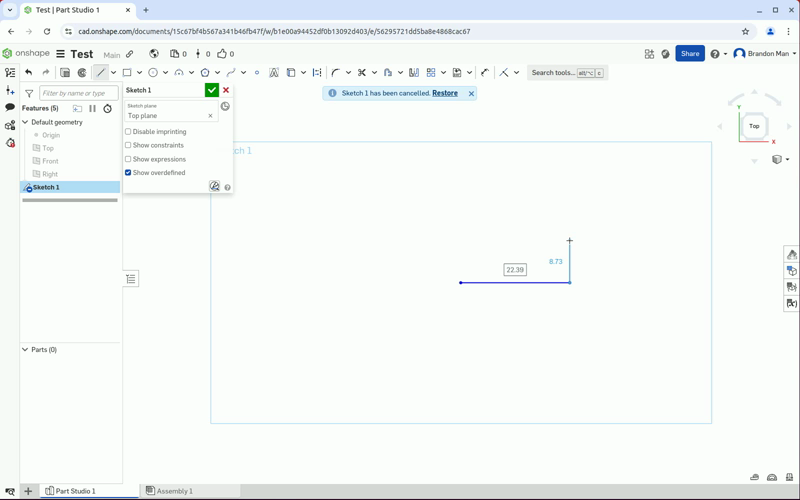
key_down(shift)
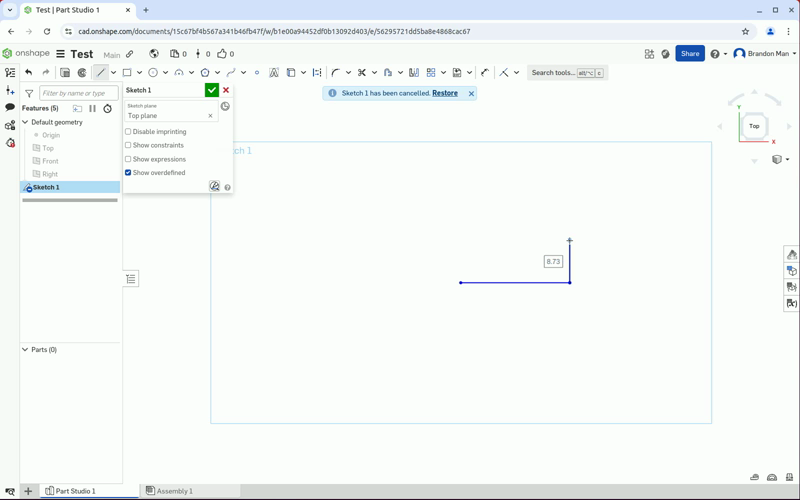
mouse_move(589, 240)
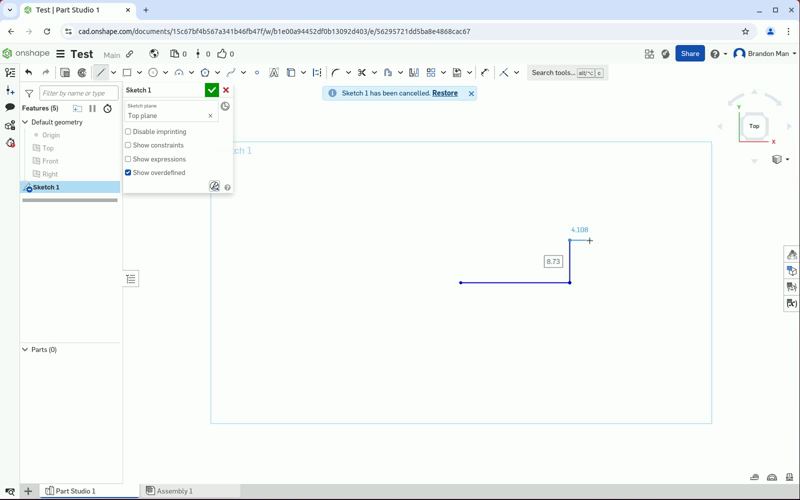
mouse_move(516, 240)
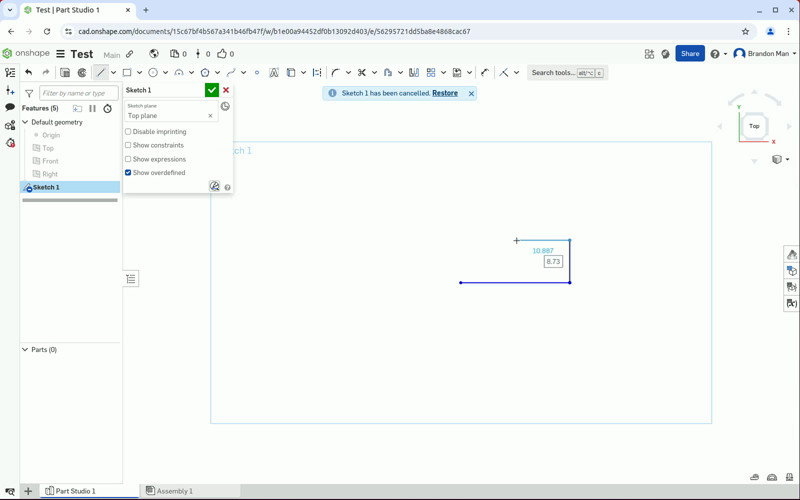
click(516, 240)
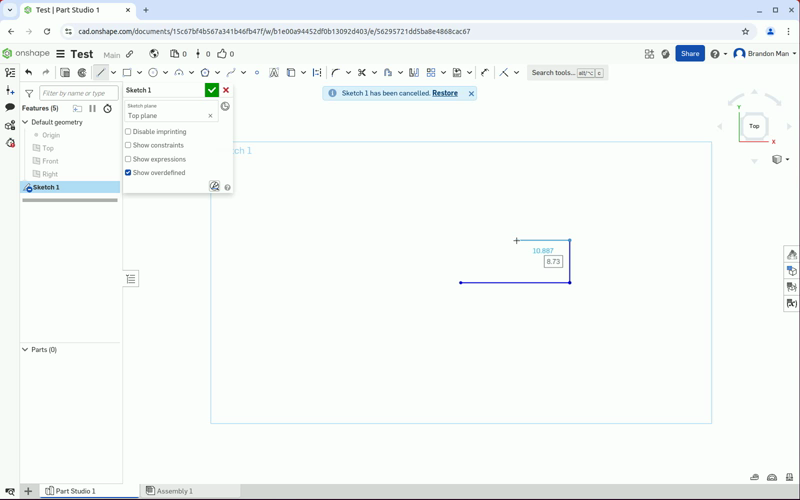
key_up(shift)
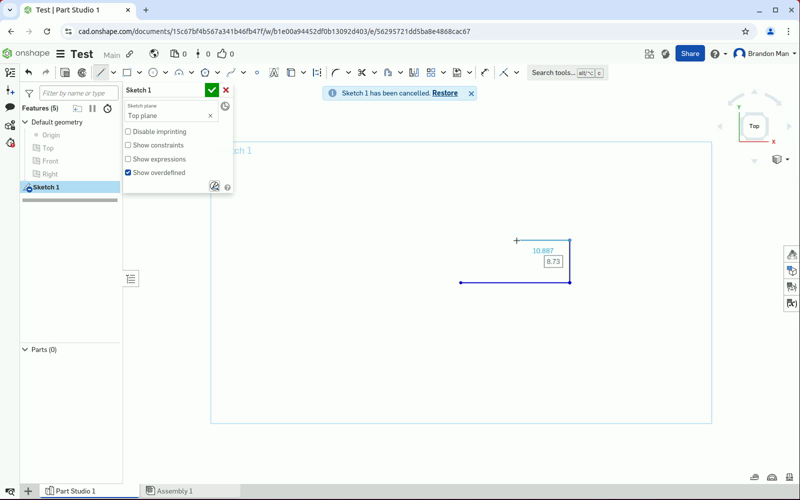
key_down(shift)
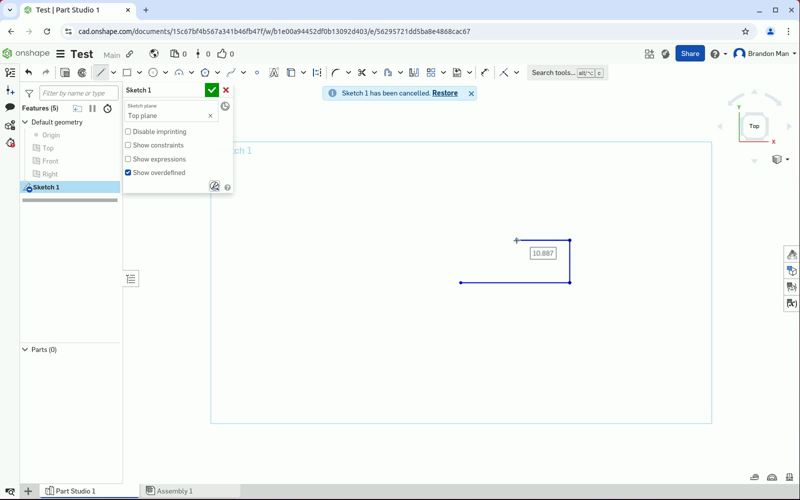
mouse_move(546, 240)
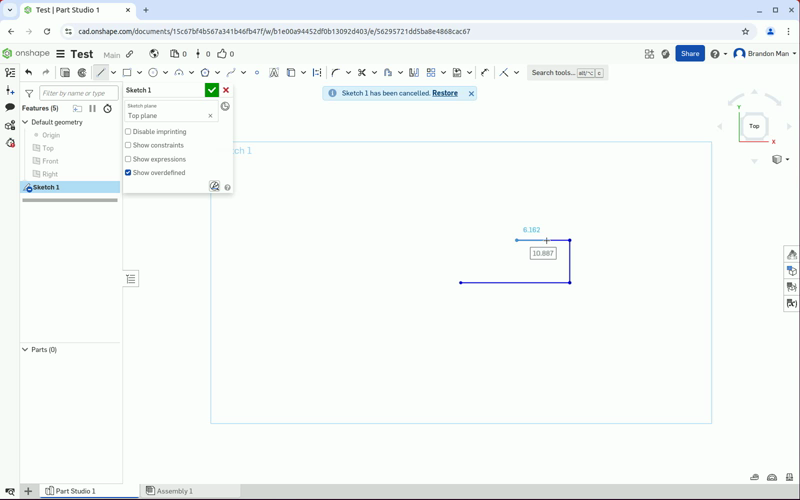
mouse_move(460, 240)
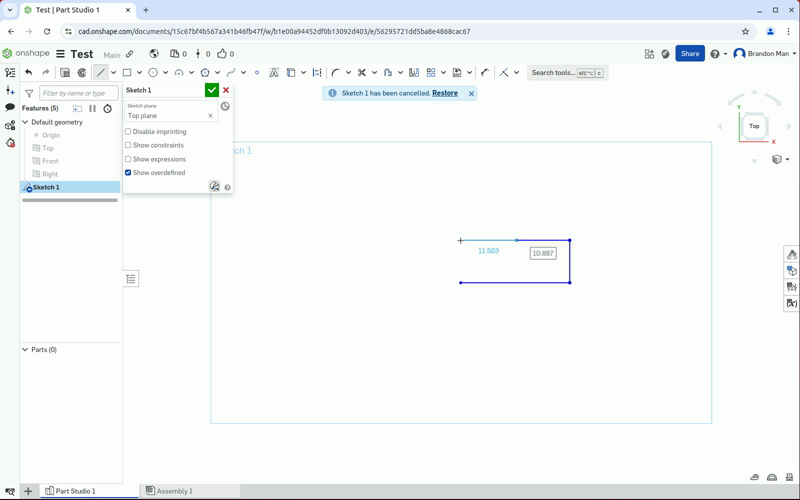
click(460, 240)
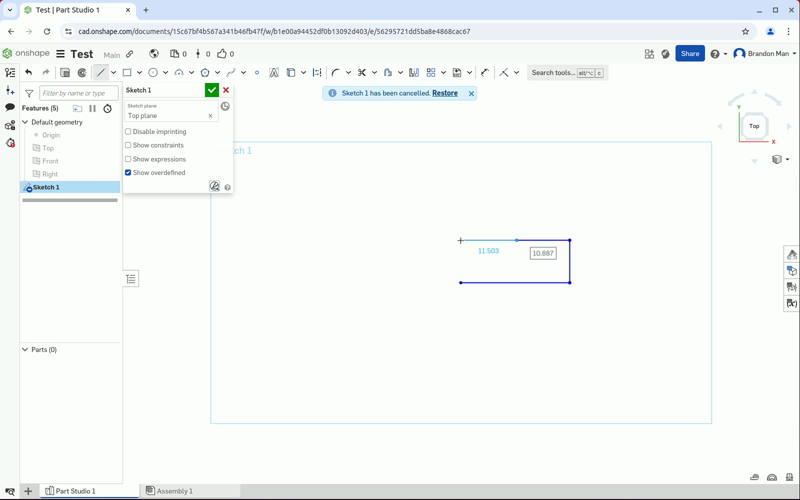
key_up(shift)
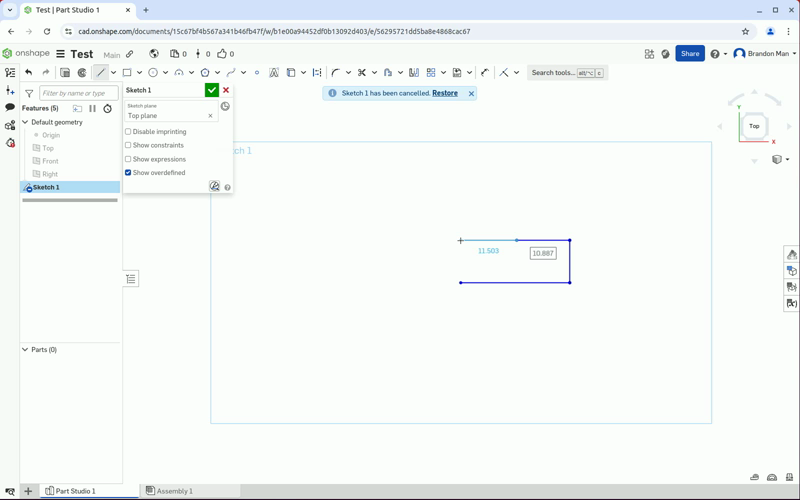
mouse_move(490, 240)
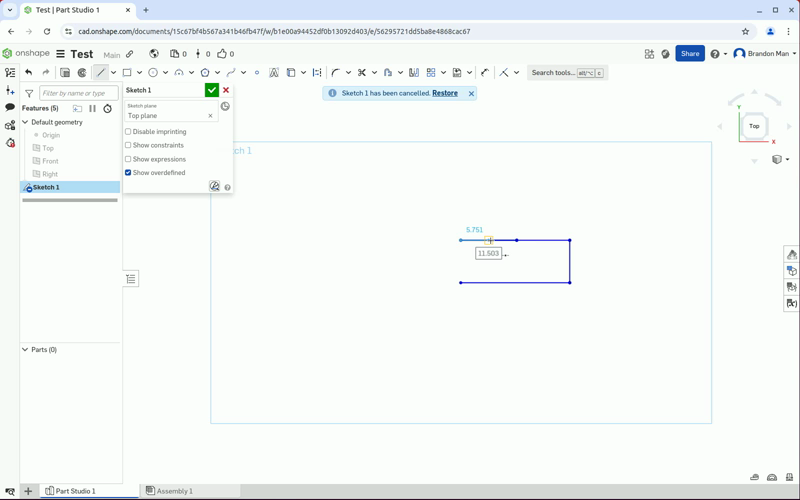
key_down(shift)
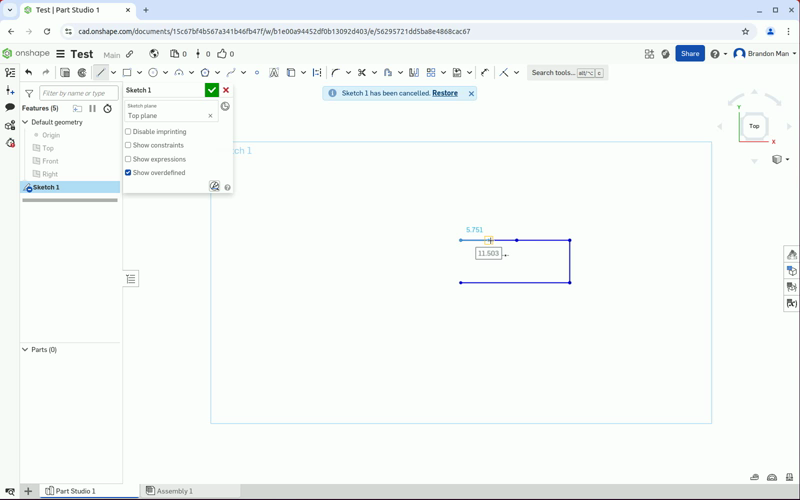
mouse_move(460, 282)
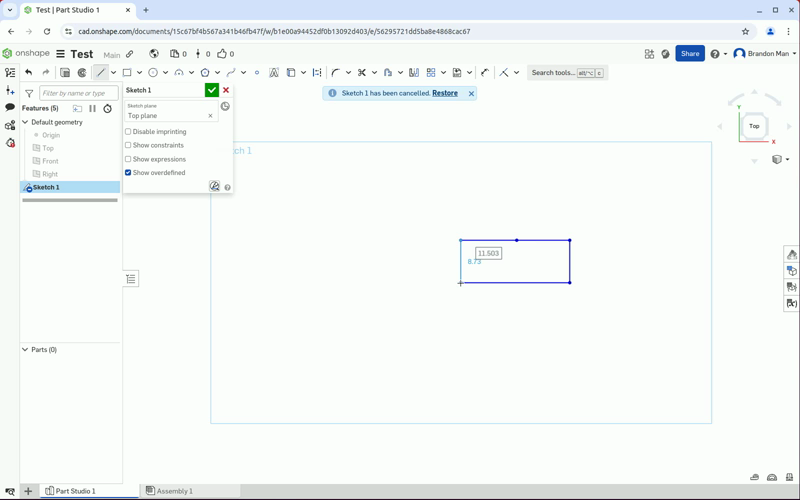
key_up(shift)
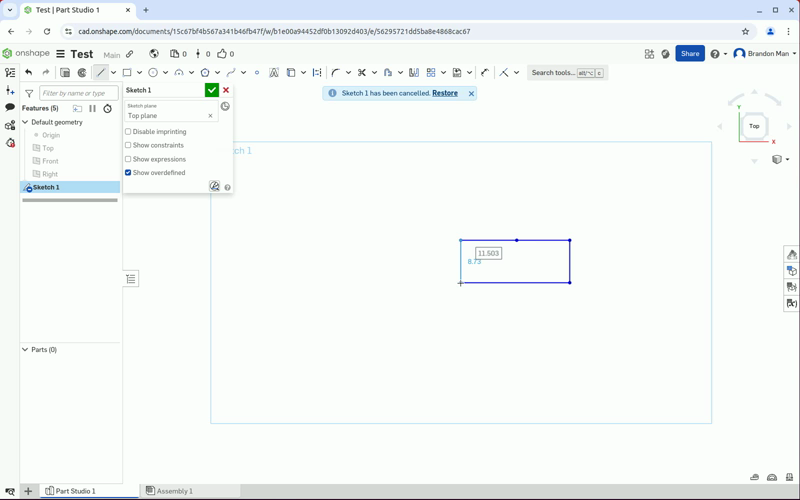
click(460, 282)
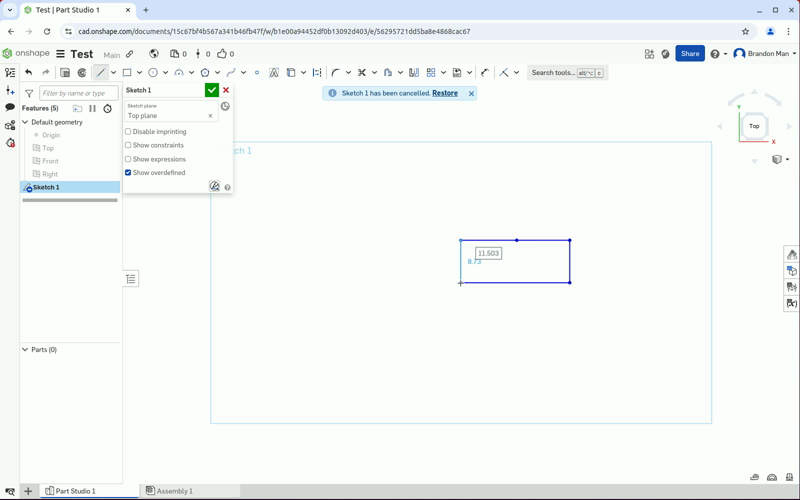
key(esc)
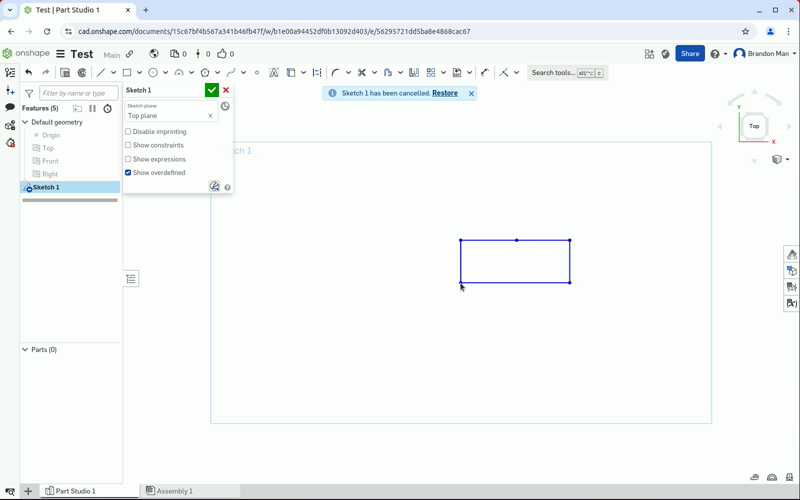
mouse_move(486, 266)
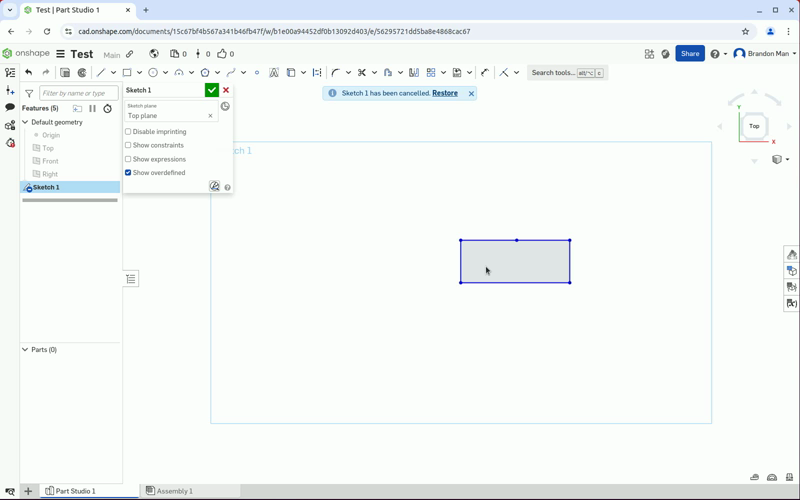
click(486, 266)
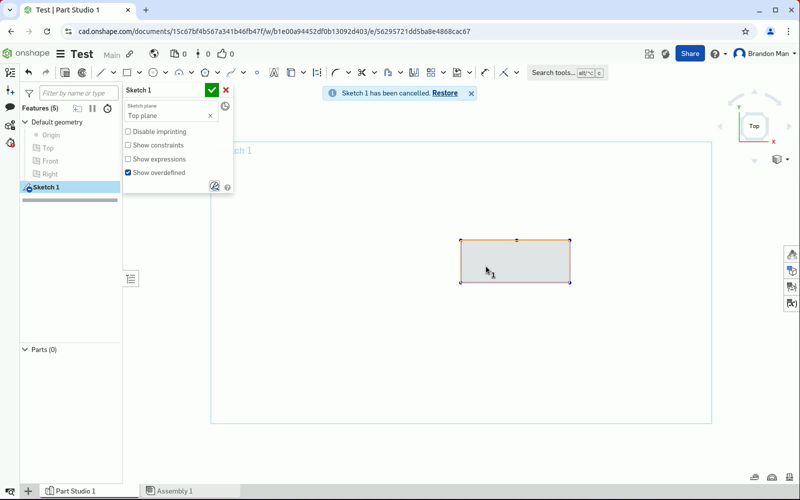
mouse_move(73, 352)
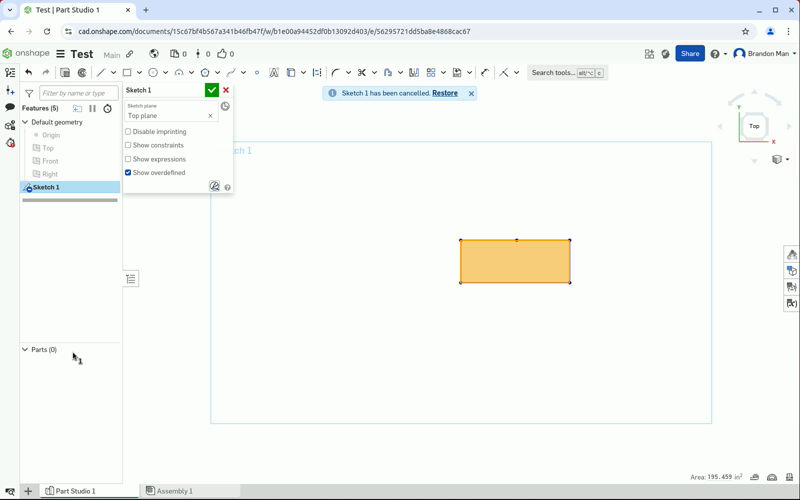
key(shift+y)
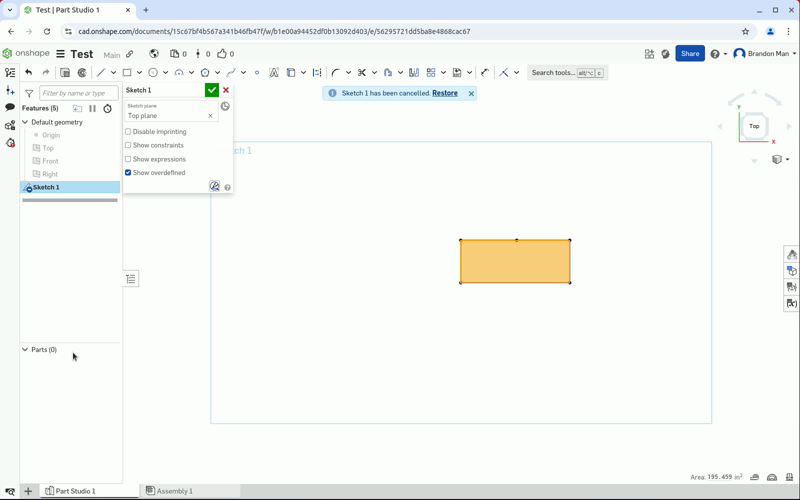
key(shift+e)
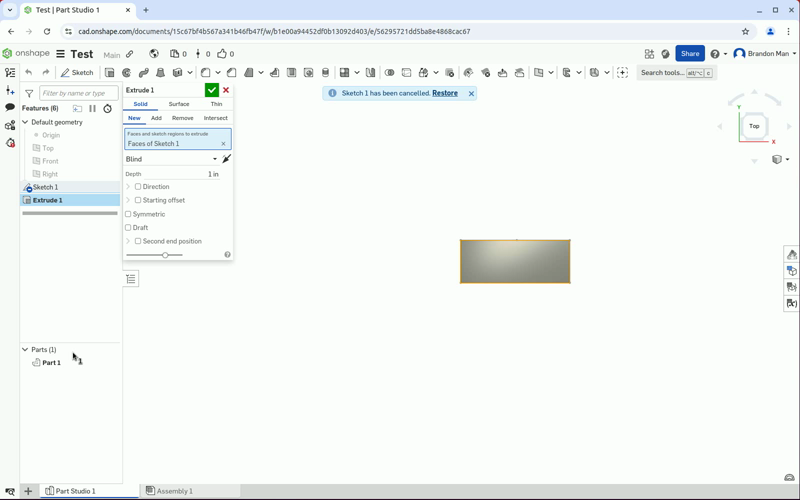
mouse_move(143, 106)
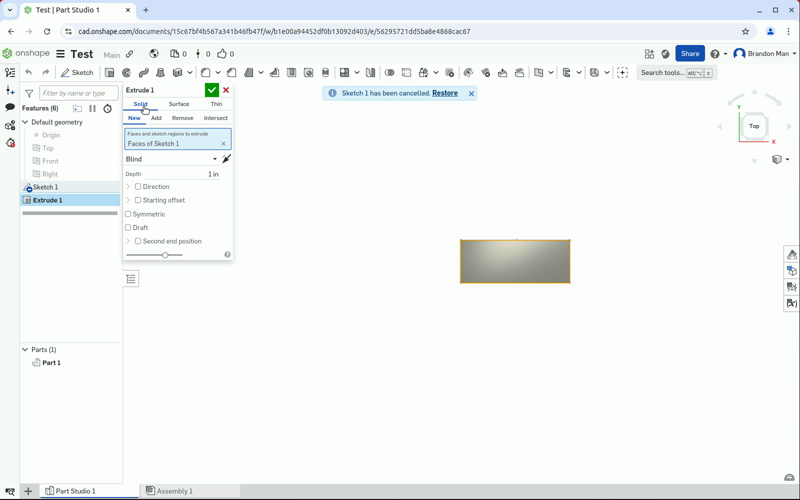
click(143, 106)
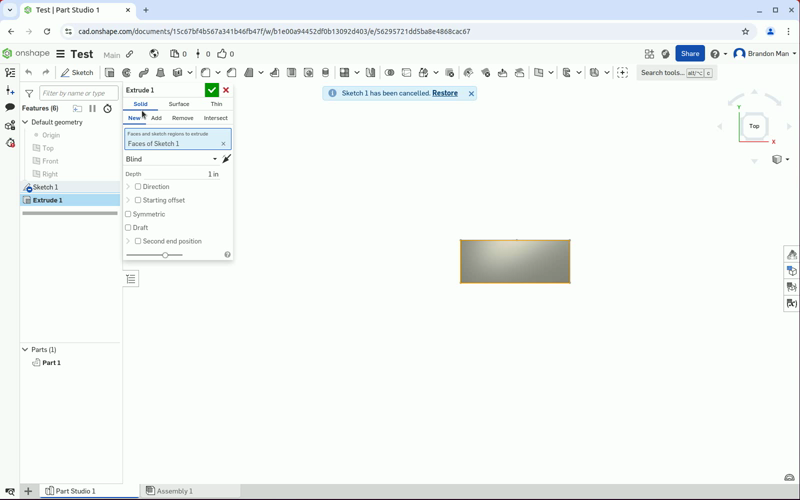
mouse_move(137, 120)
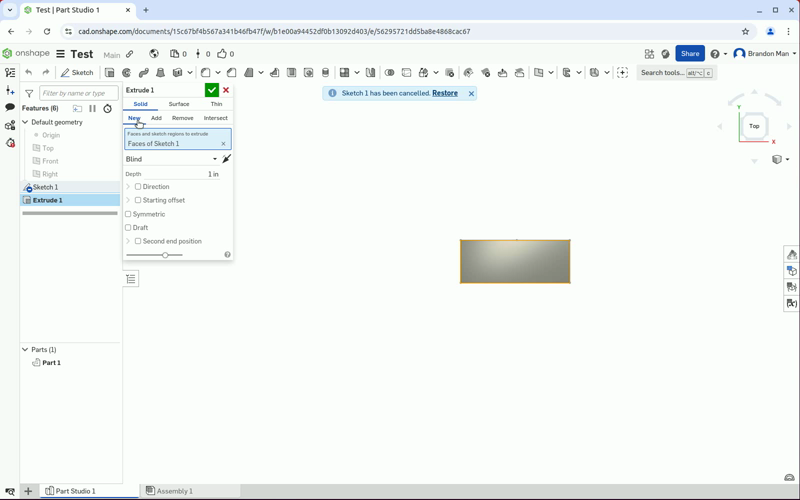
click(137, 120)
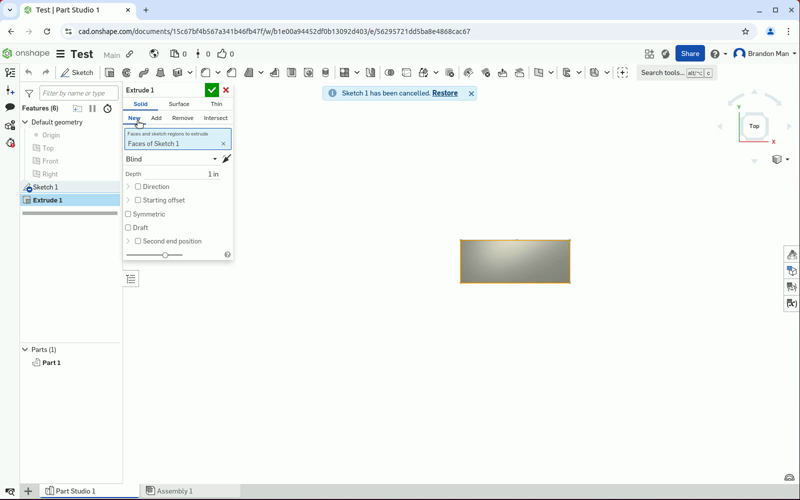
key(tab, 4)
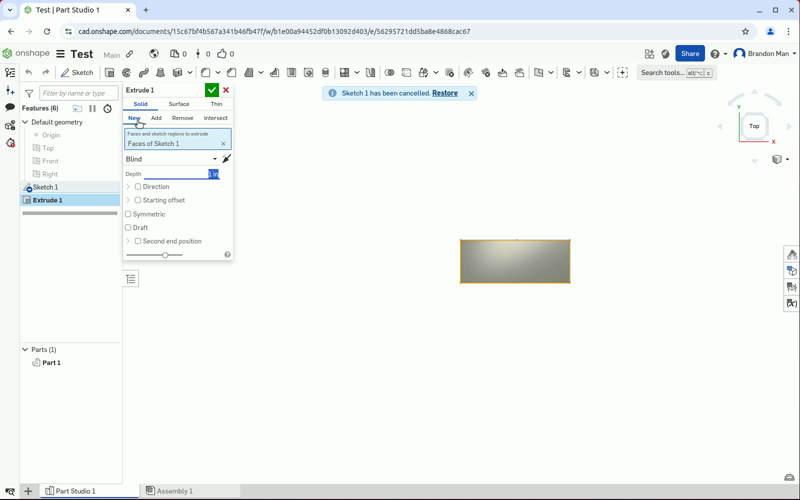
text(6.258)
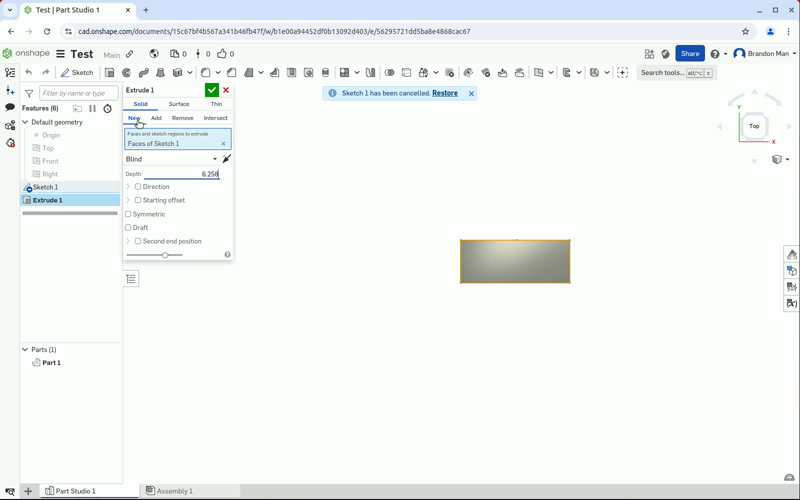
key(enter)
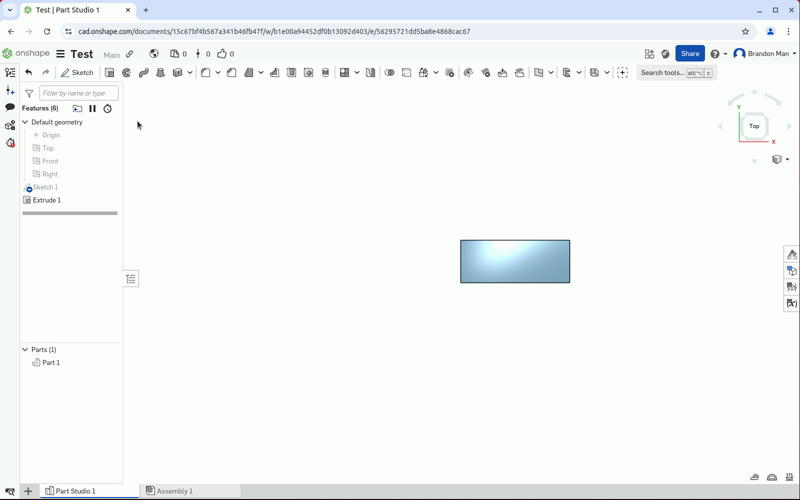
key(shift+h)
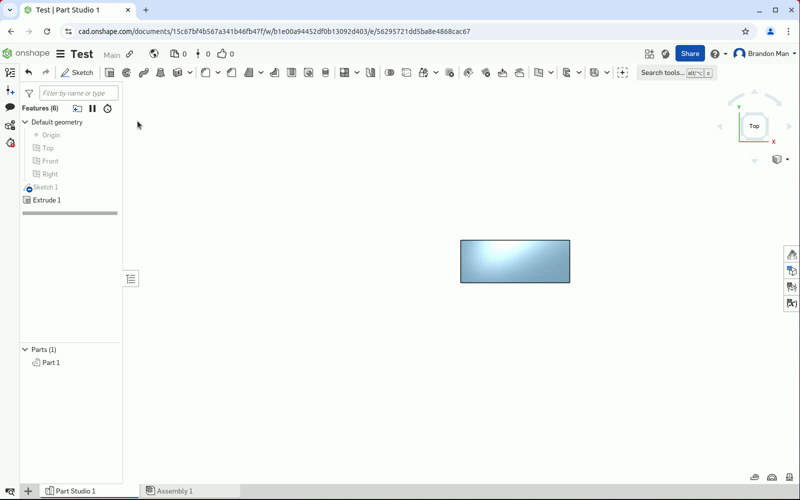
key(shift+h)
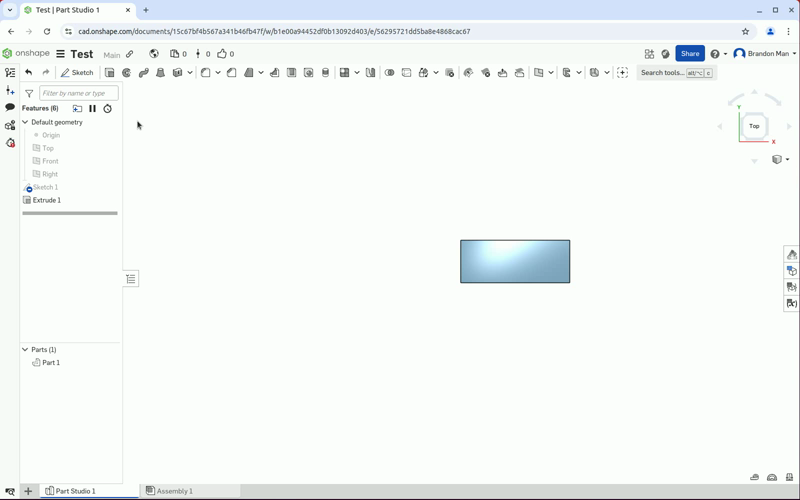
mouse_move(73, 189)
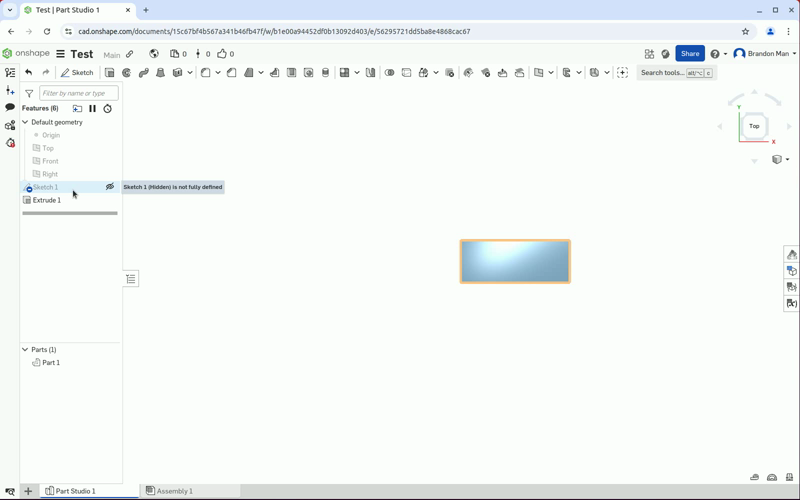
click(73, 189)
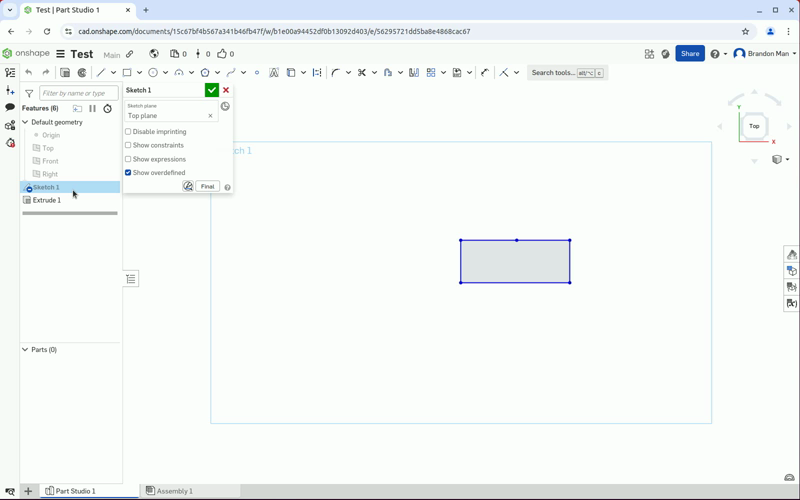
mouse_move(229, 92)
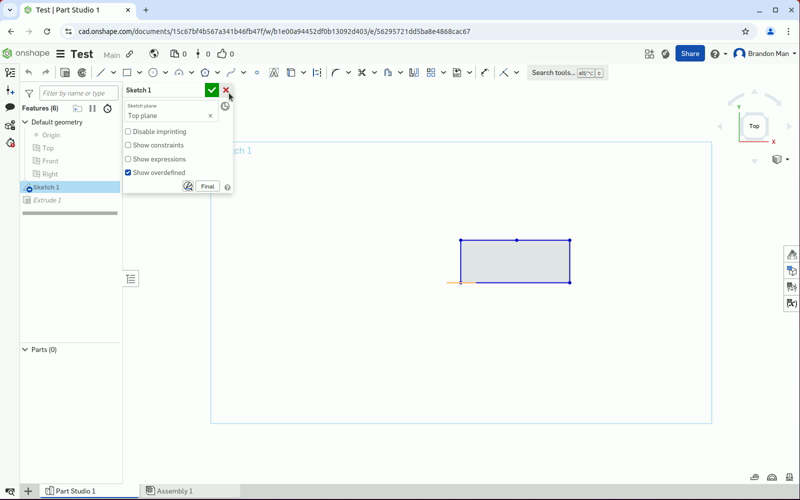
click(229, 92)
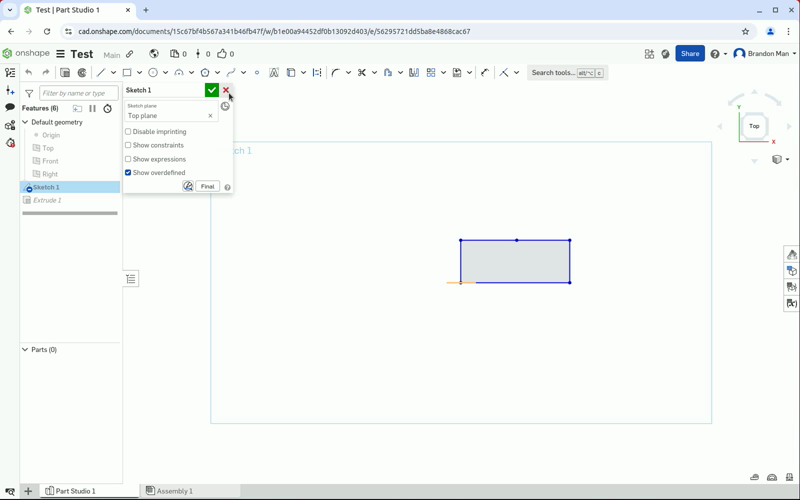
key(shift+s)
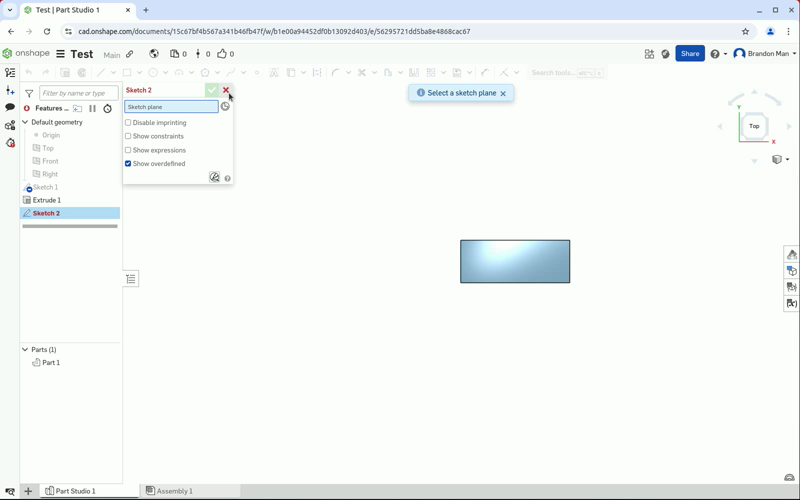
mouse_move(73, 150)
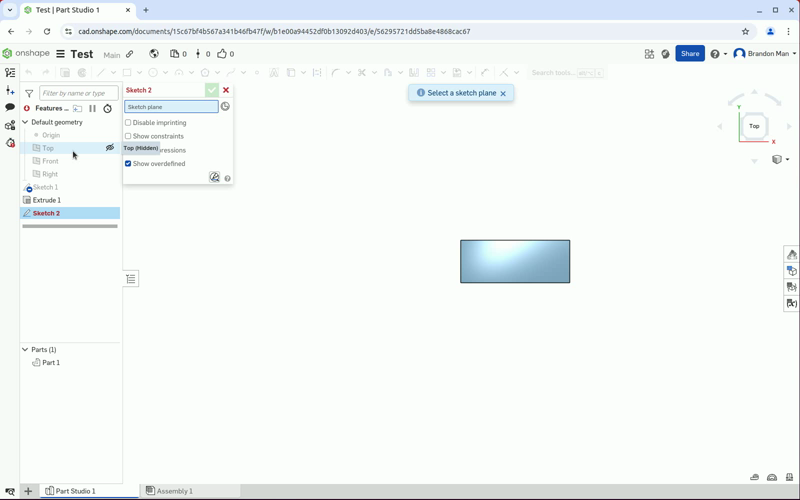
click(73, 150)
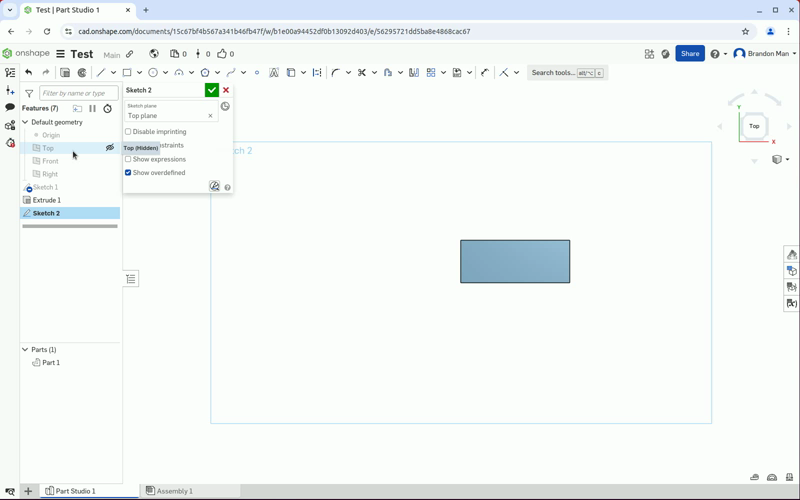
mouse_move(73, 352)
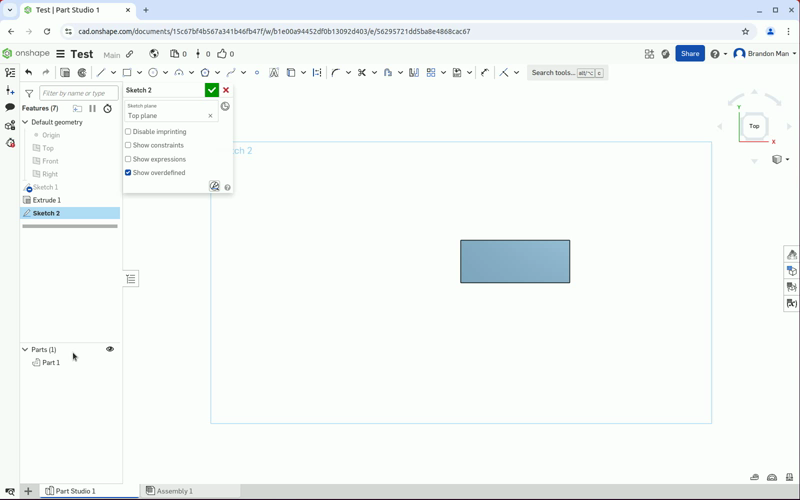
key(y)
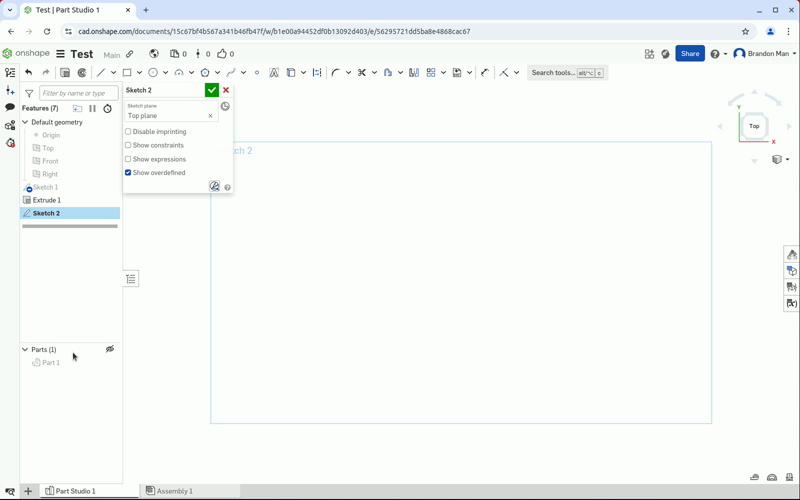
key(l)
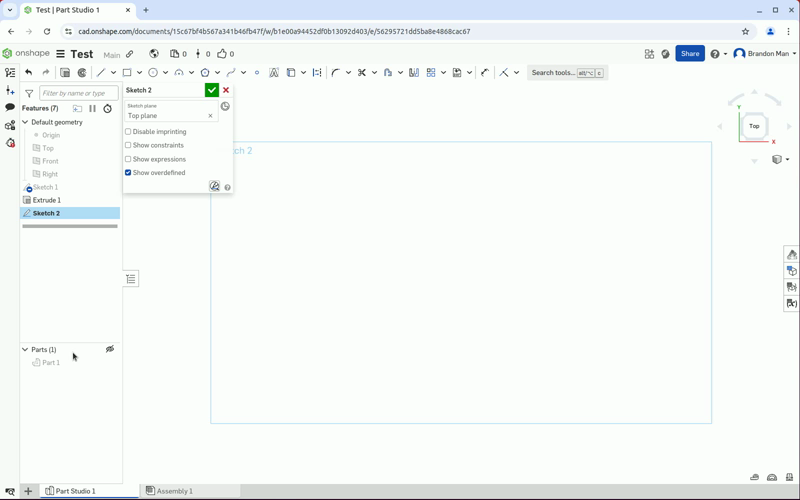
key_down(shift)
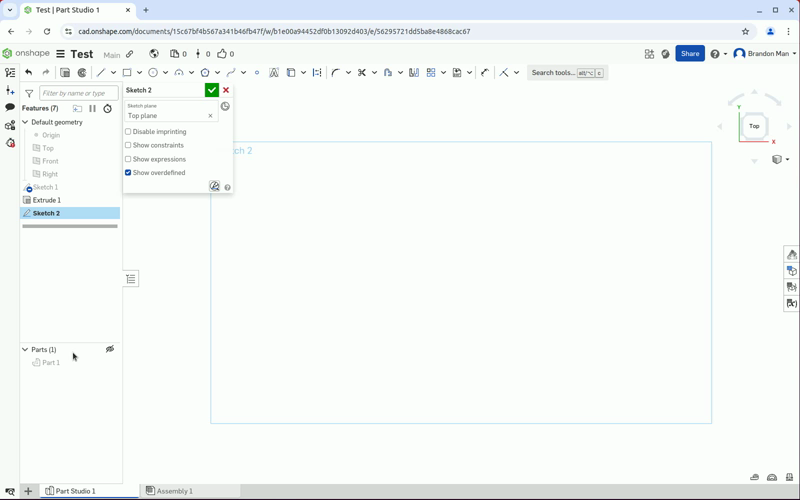
mouse_move(516, 240)
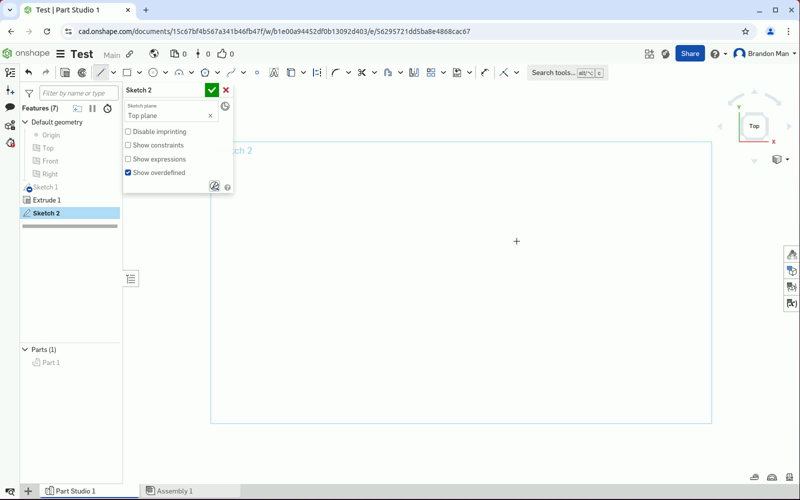
click(516, 240)
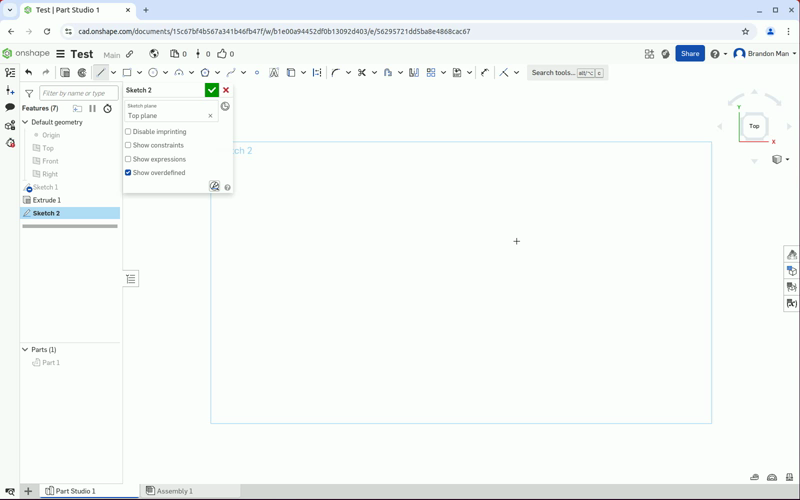
key_up(shift)
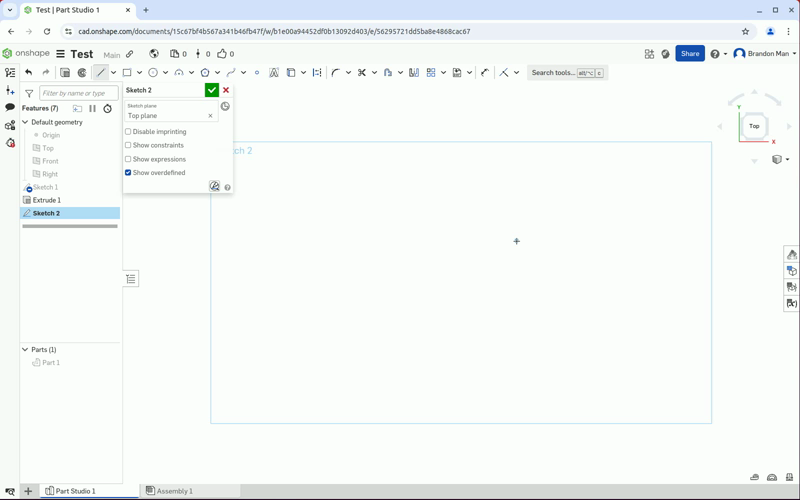
key_down(shift)
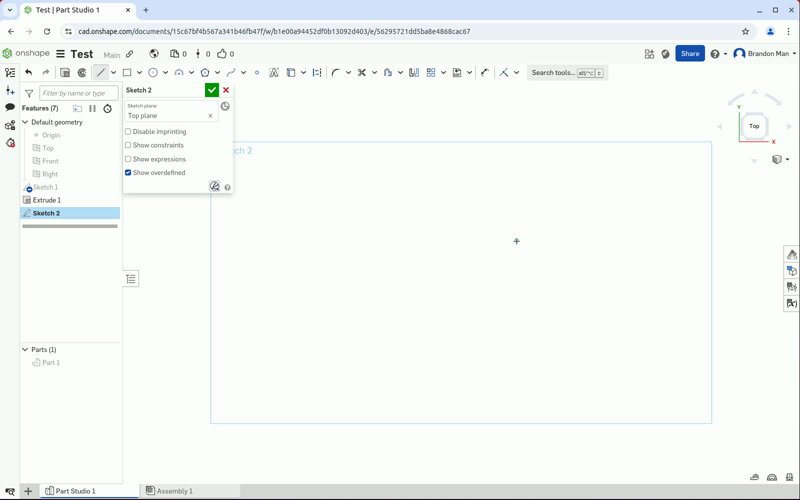
mouse_move(546, 240)
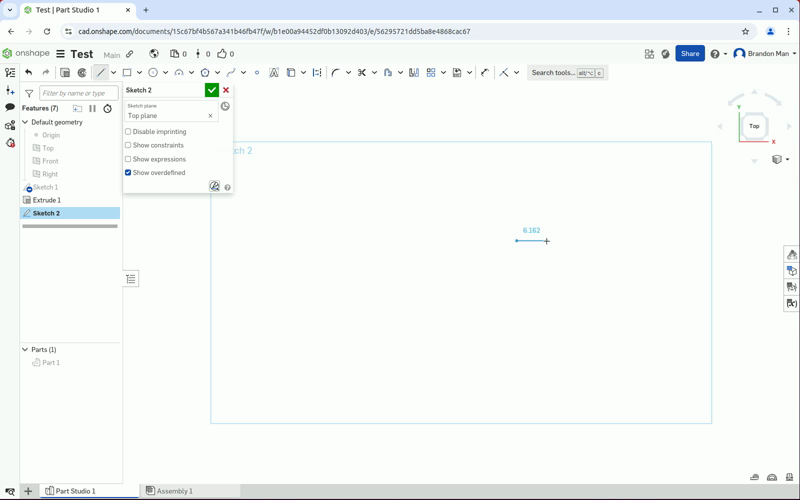
mouse_move(570, 240)
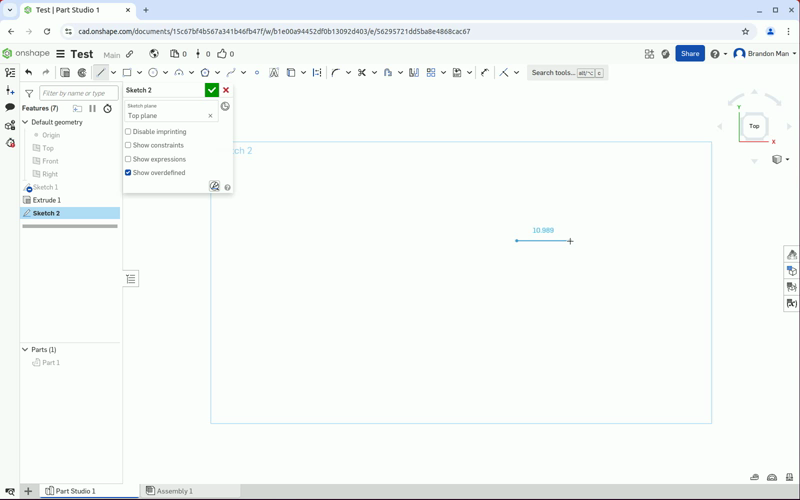
click(570, 240)
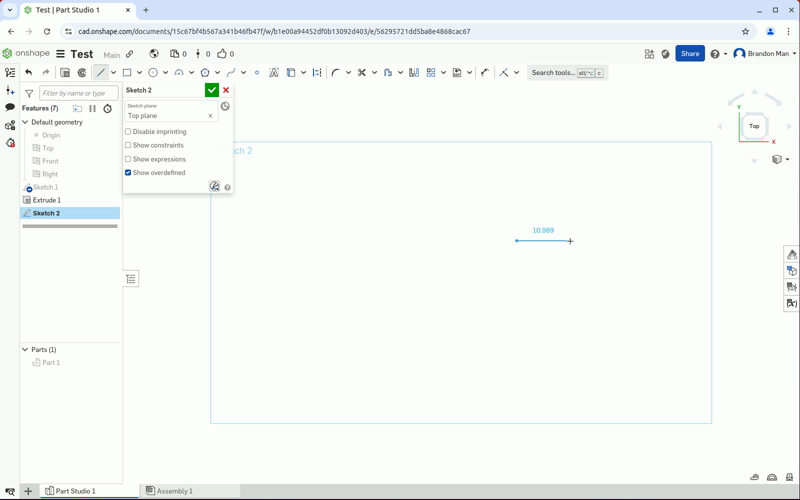
key_up(shift)
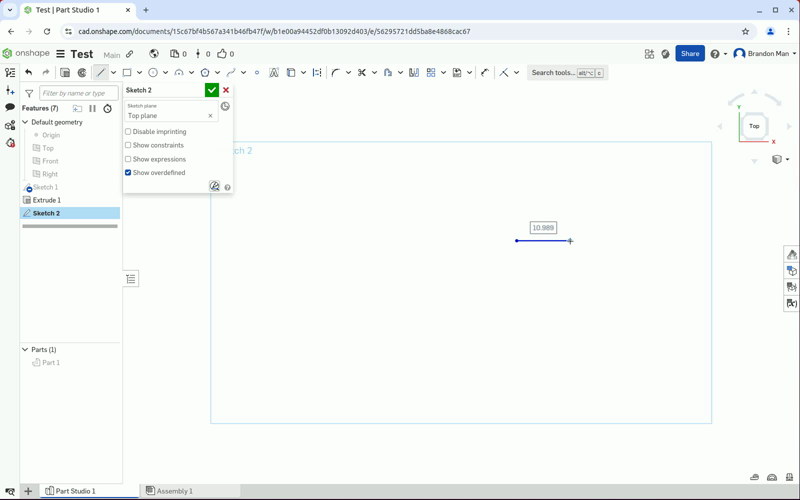
key_down(shift)
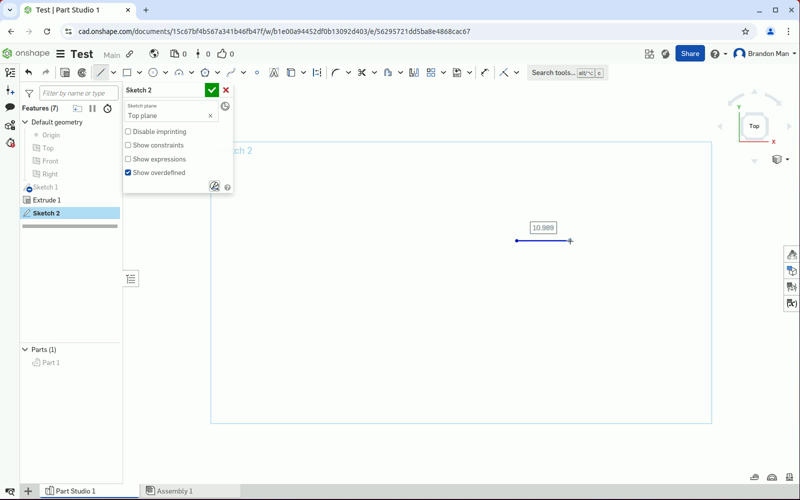
mouse_move(589, 240)
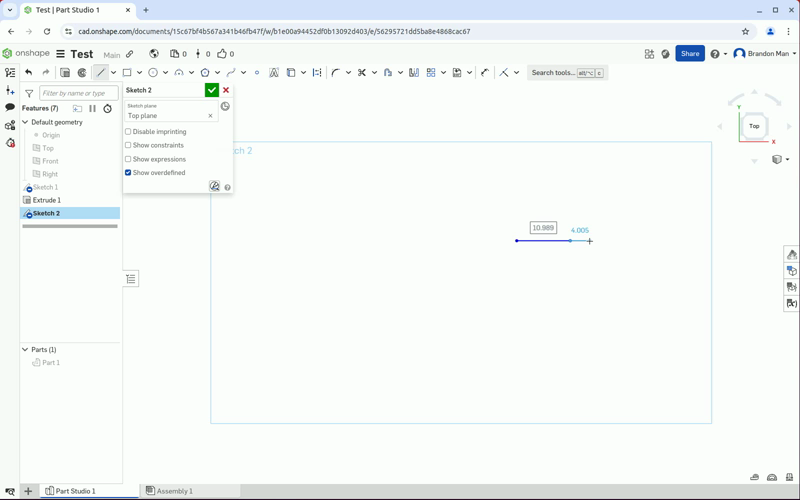
mouse_move(570, 187)
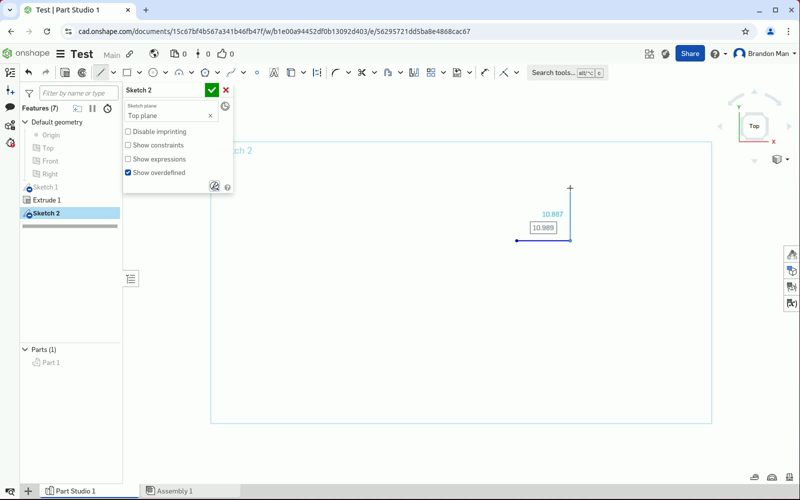
click(570, 187)
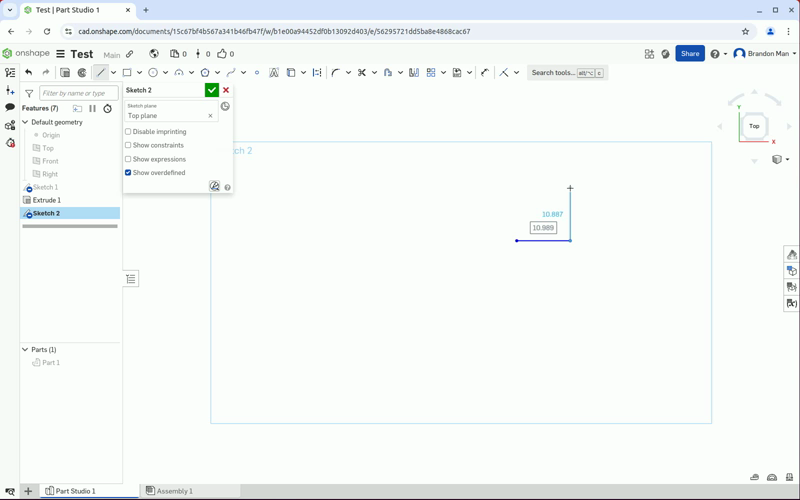
key_up(shift)
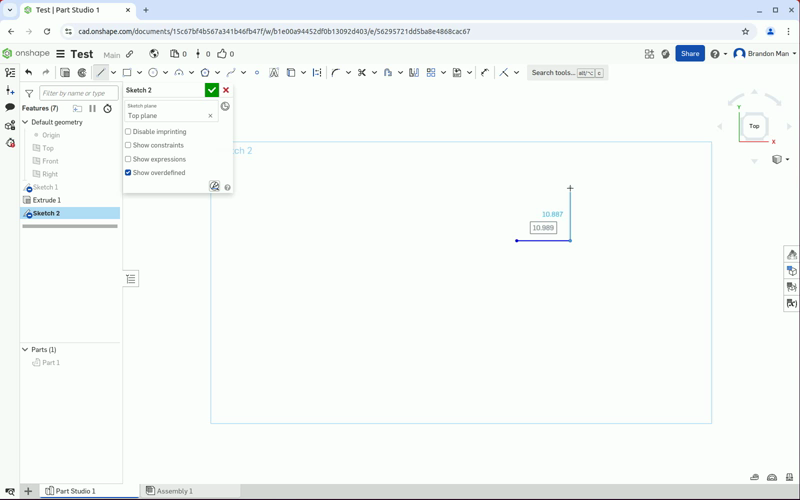
key_down(shift)
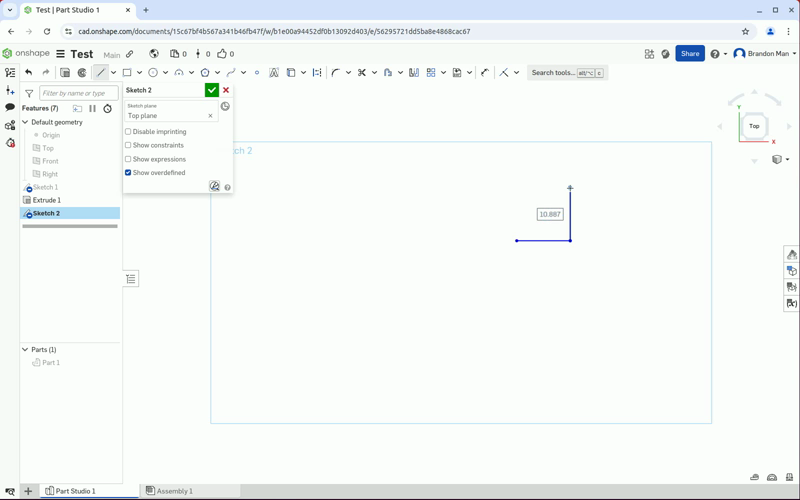
mouse_move(589, 187)
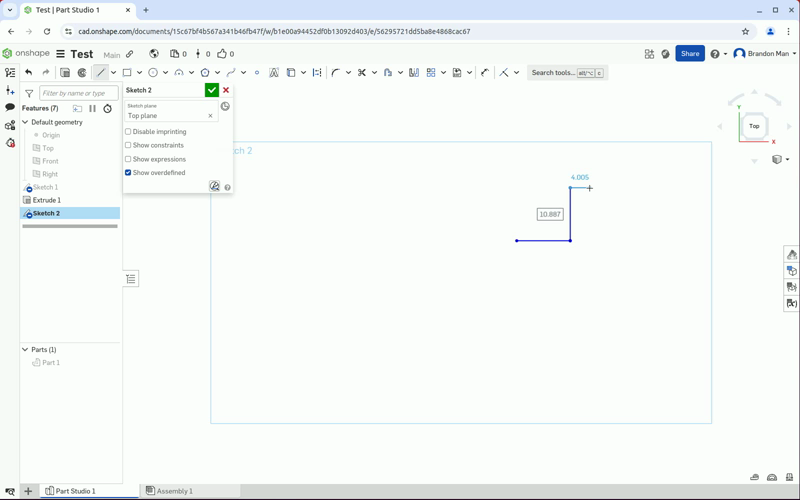
mouse_move(516, 187)
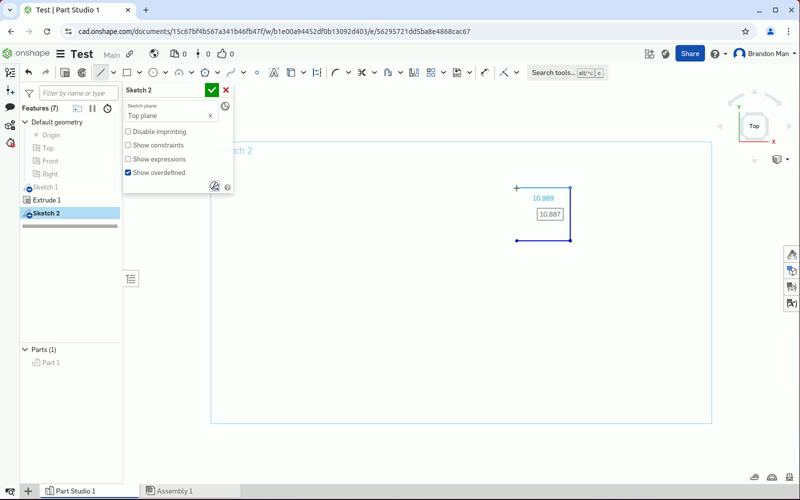
click(516, 187)
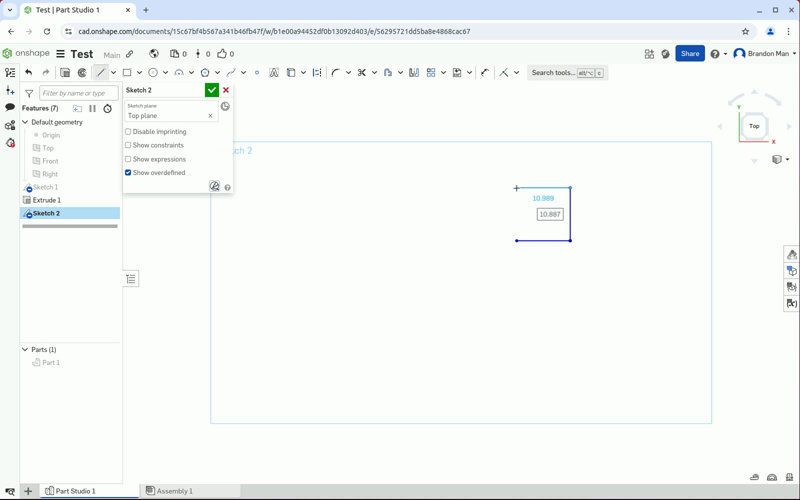
key_up(shift)
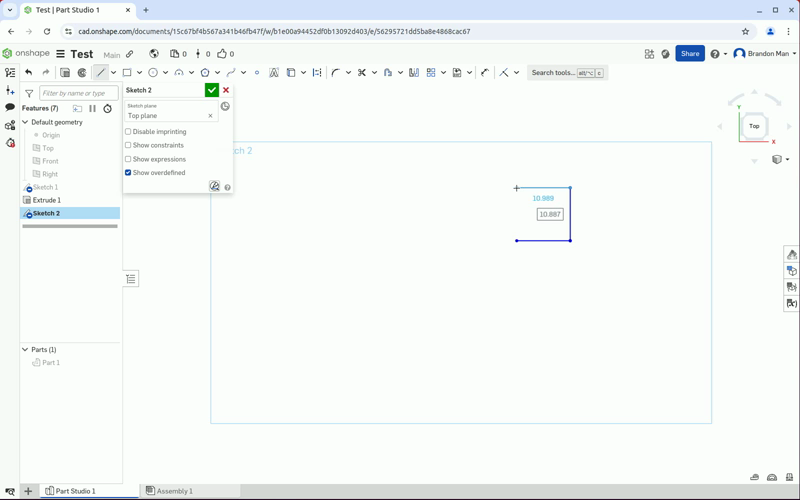
mouse_move(546, 187)
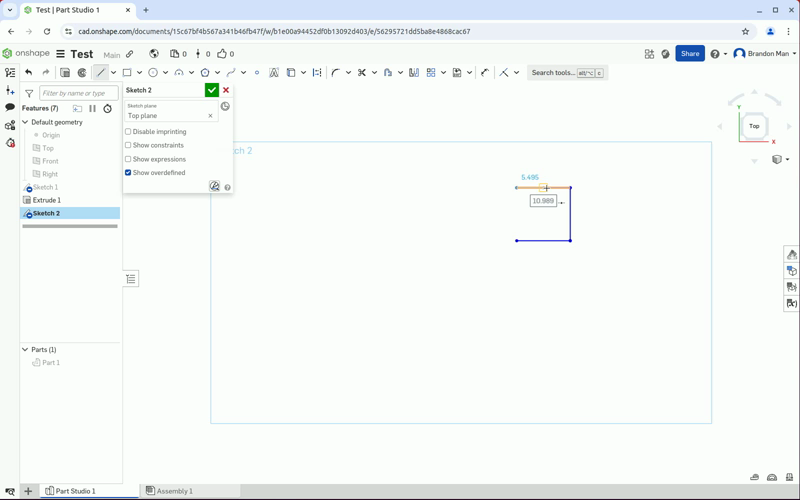
key_down(shift)
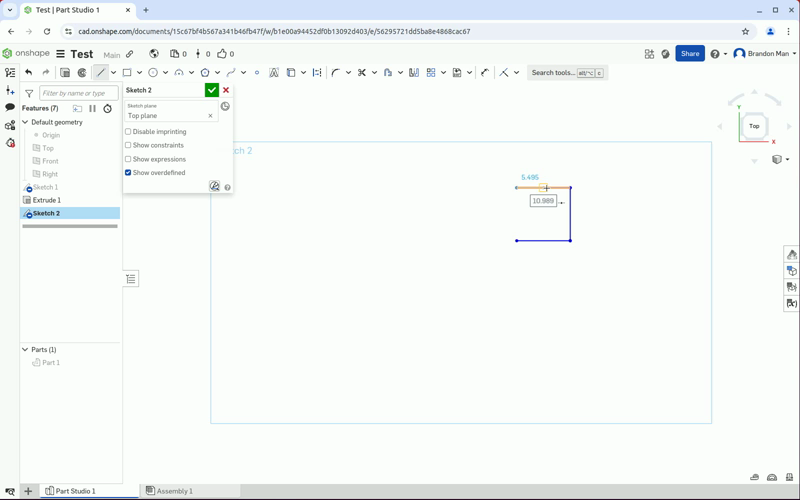
mouse_move(516, 240)
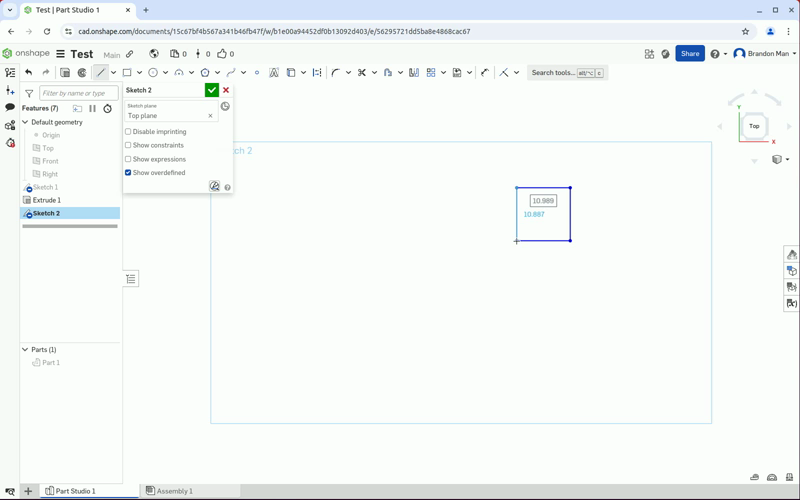
key_up(shift)
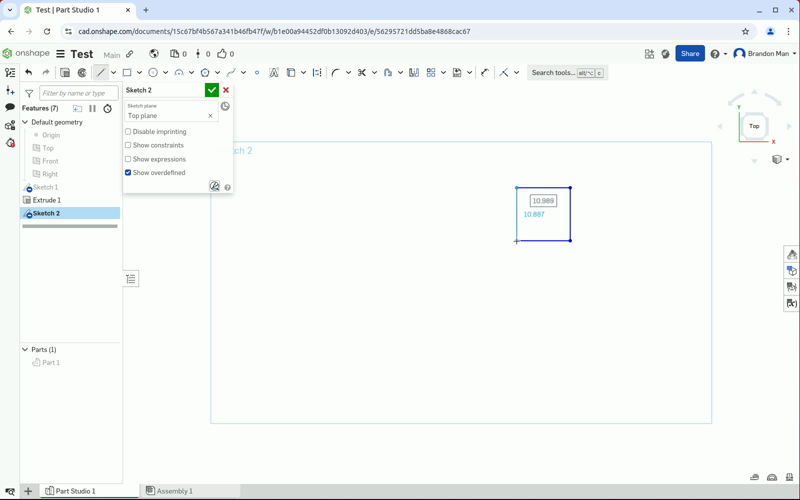
click(516, 240)
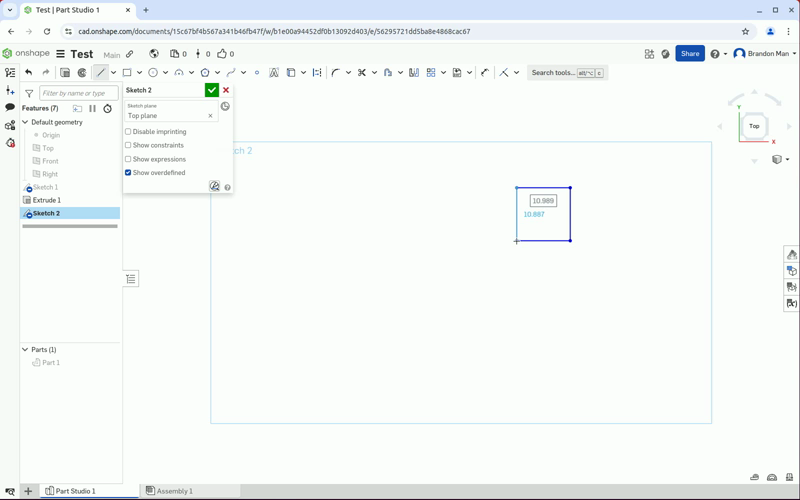
key(esc)
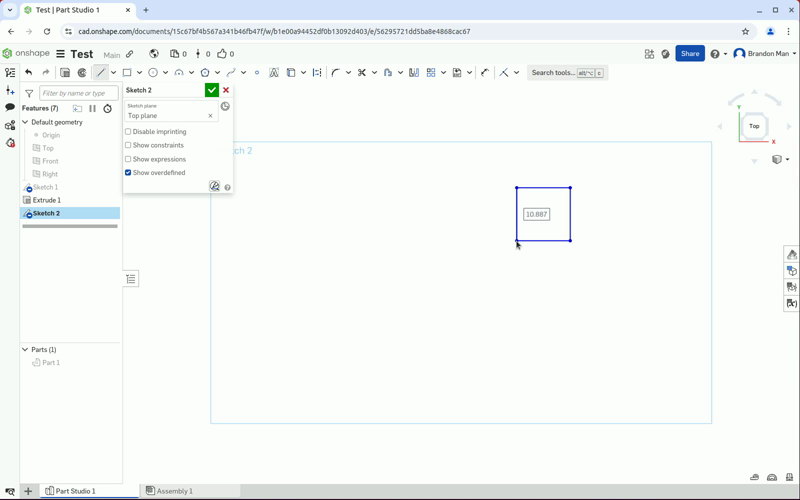
mouse_move(542, 236)
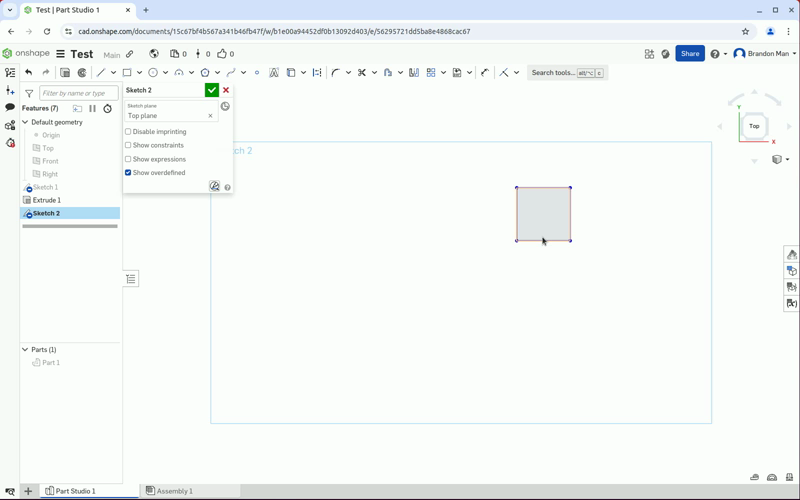
click(542, 236)
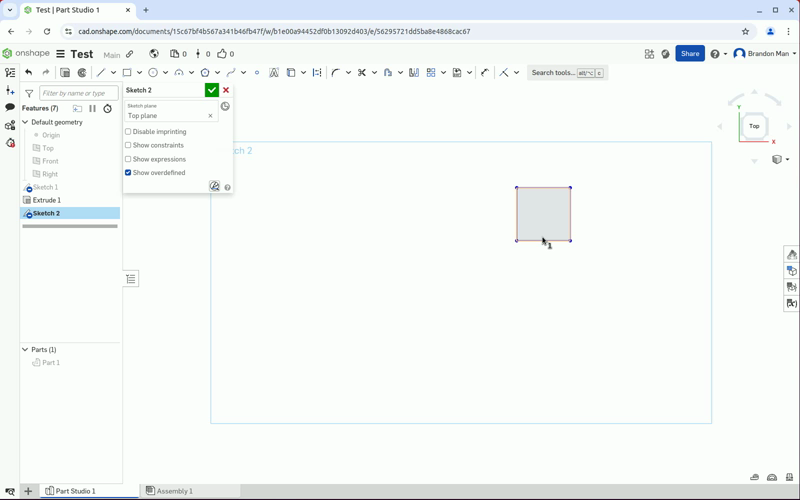
mouse_move(73, 352)
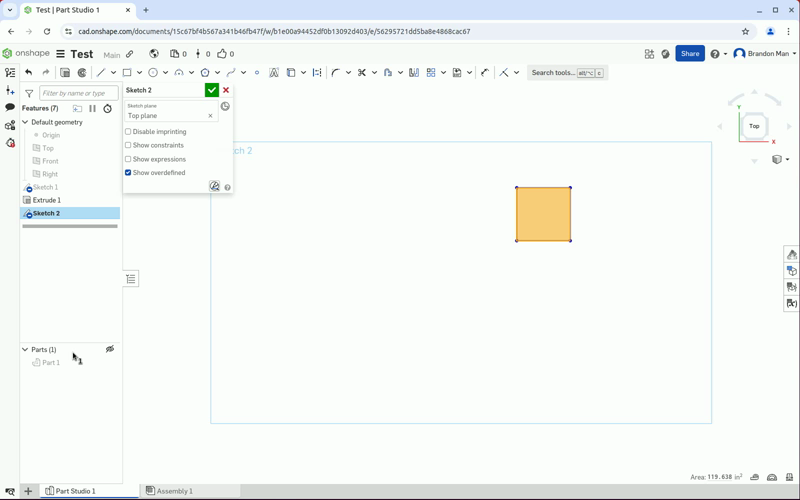
key(shift+y)
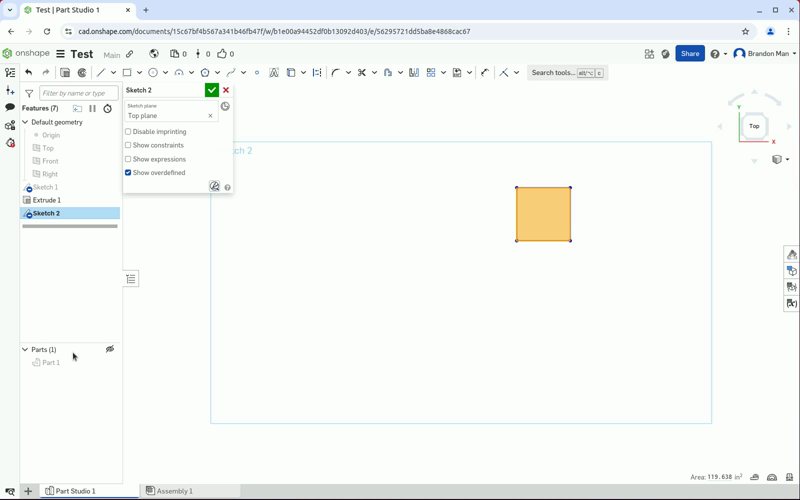
key(shift+e)
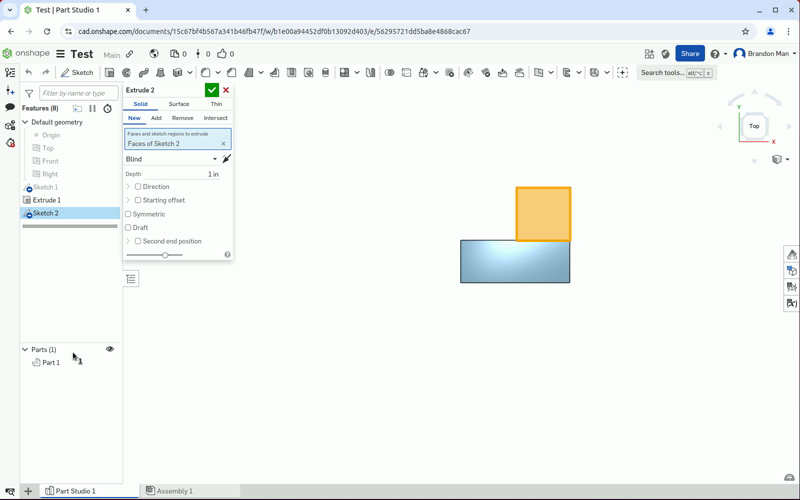
mouse_move(143, 106)
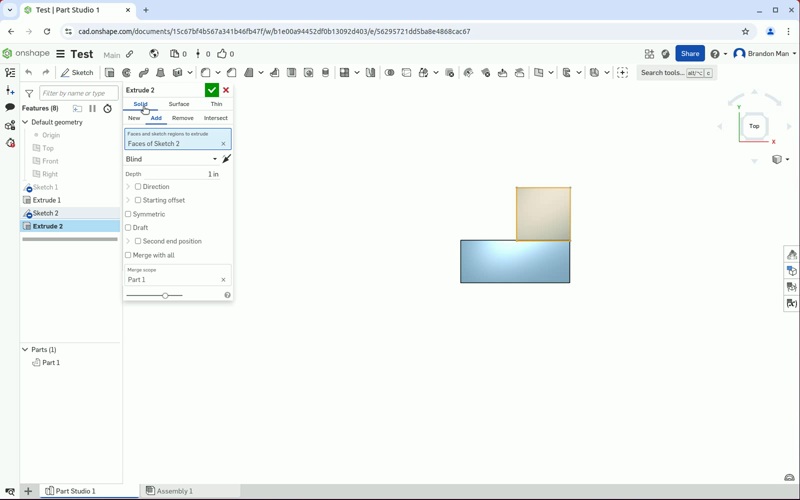
click(143, 106)
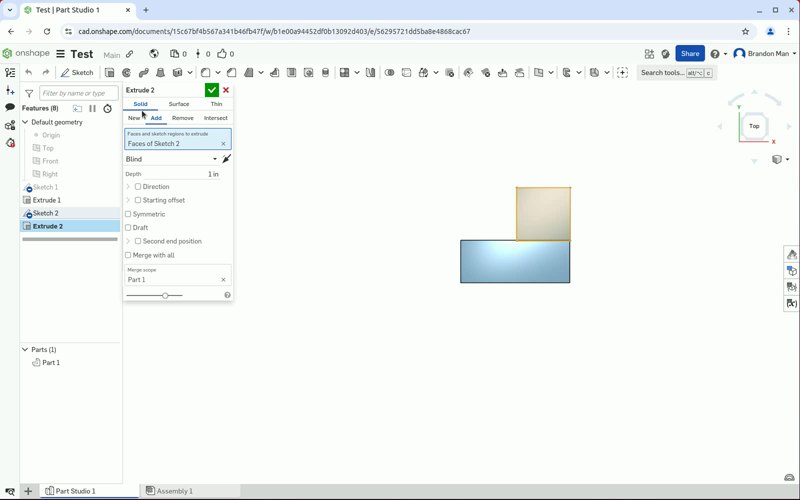
mouse_move(137, 120)
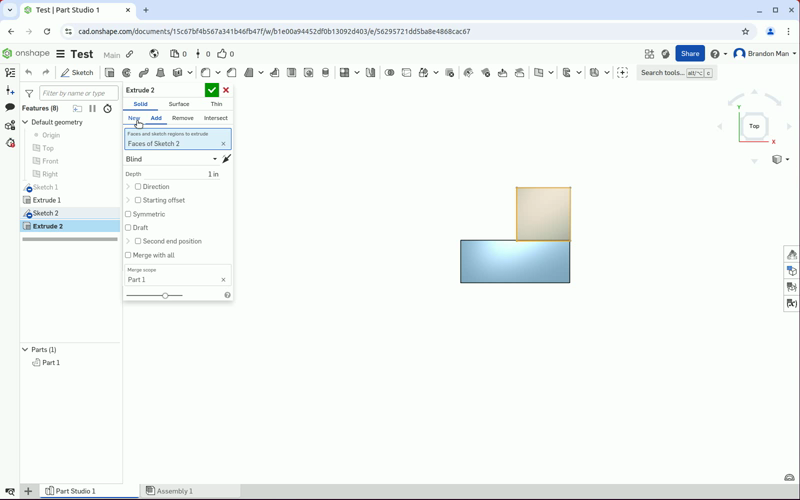
click(137, 120)
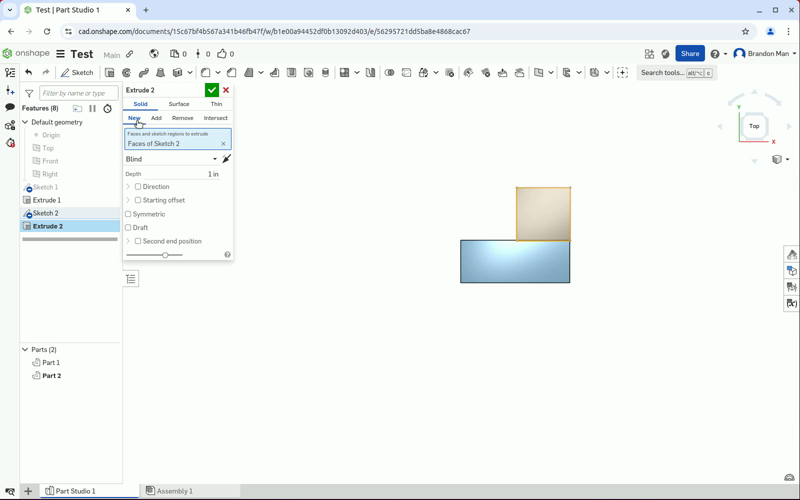
key(tab, 4)
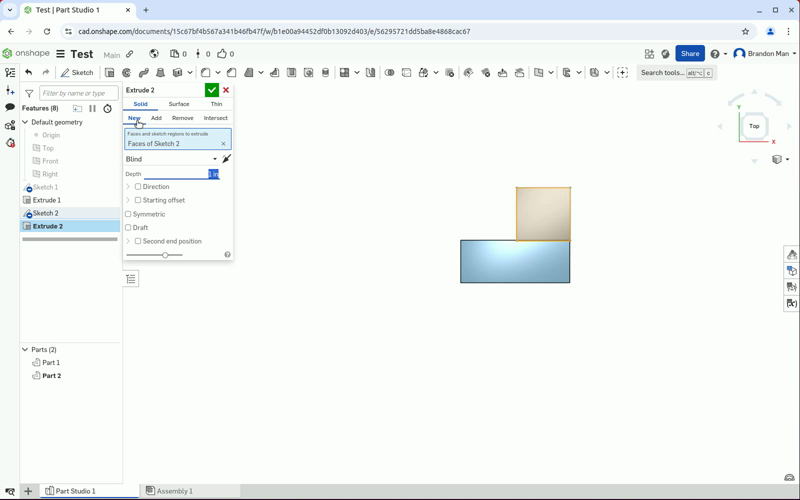
text(6.258)
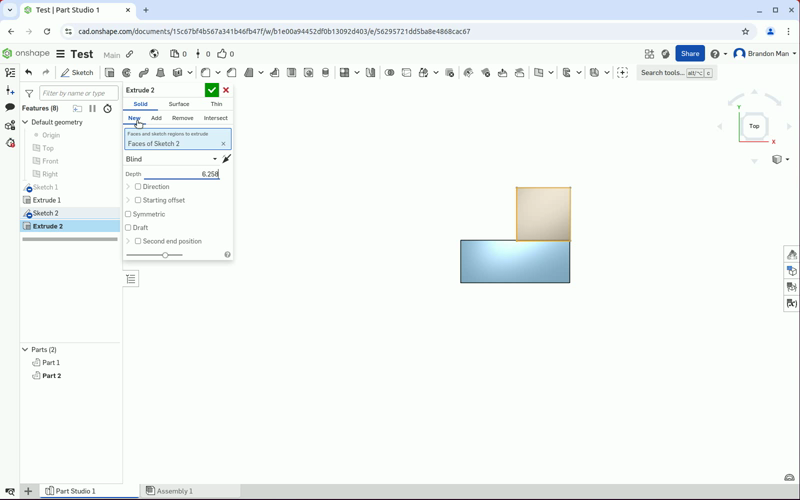
key(enter)
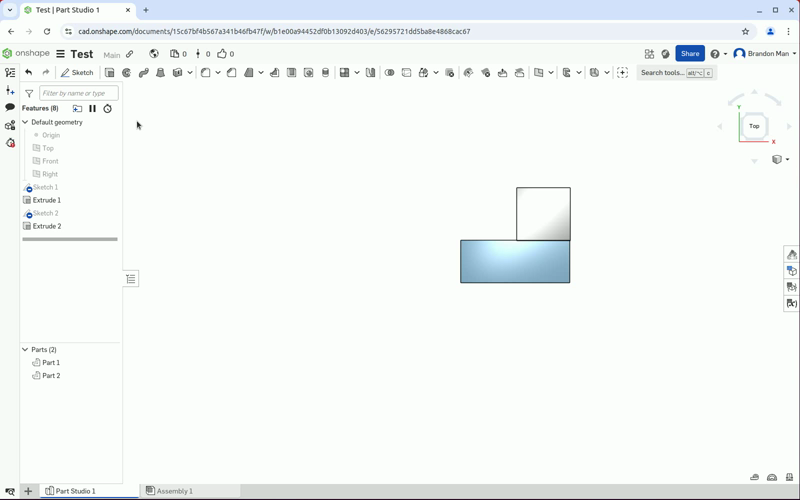
key(shift+h)
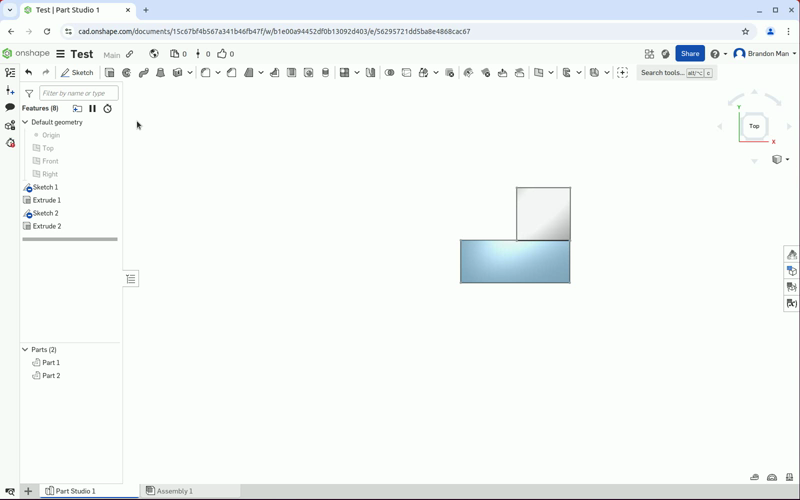
key(shift+h)
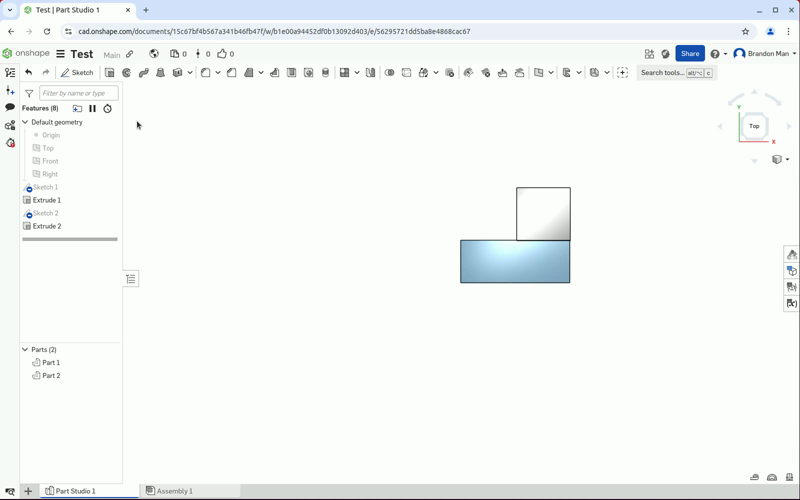
mouse_move(73, 189)
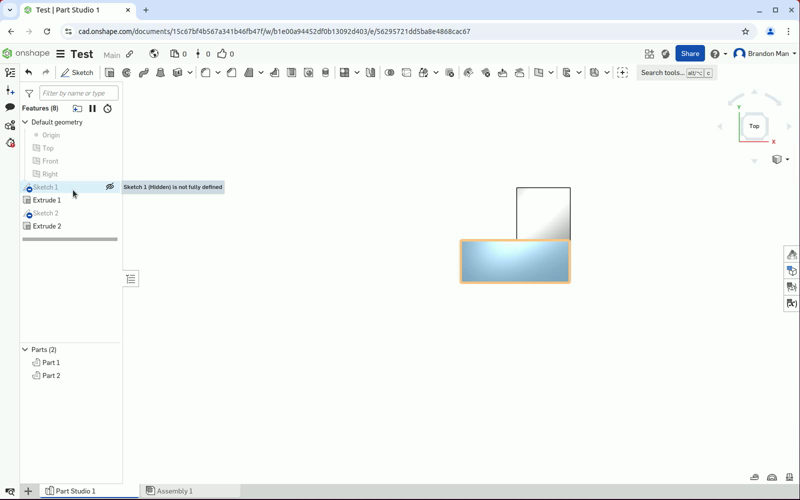
click(73, 189)
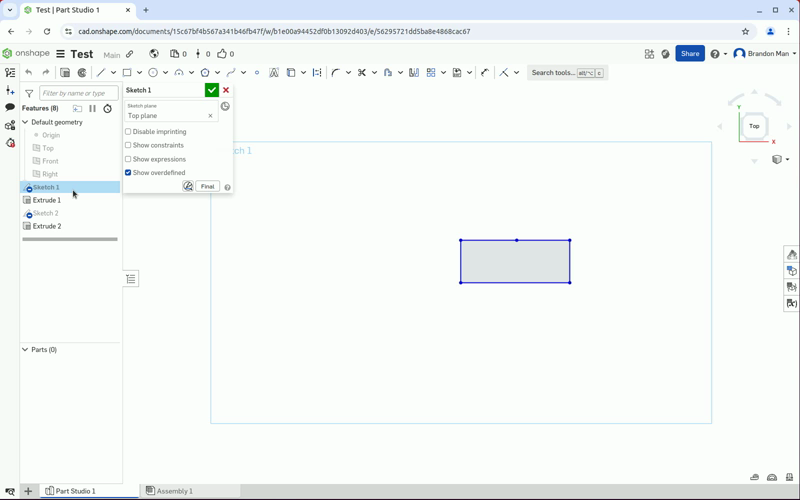
mouse_move(229, 92)
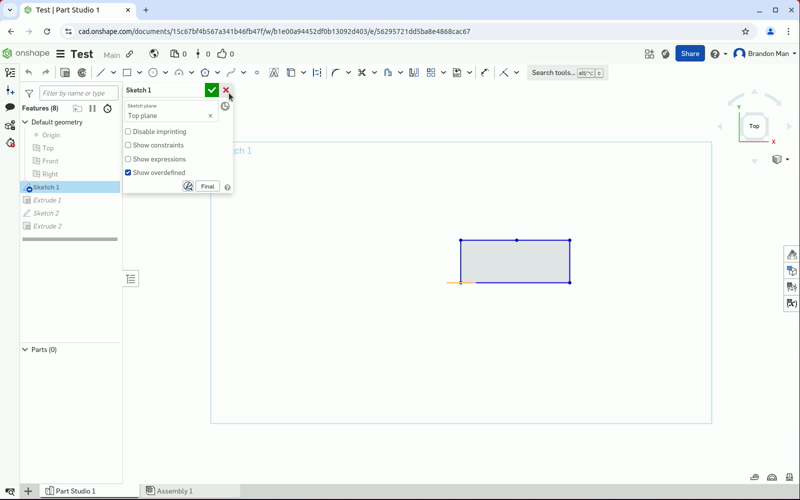
click(229, 92)
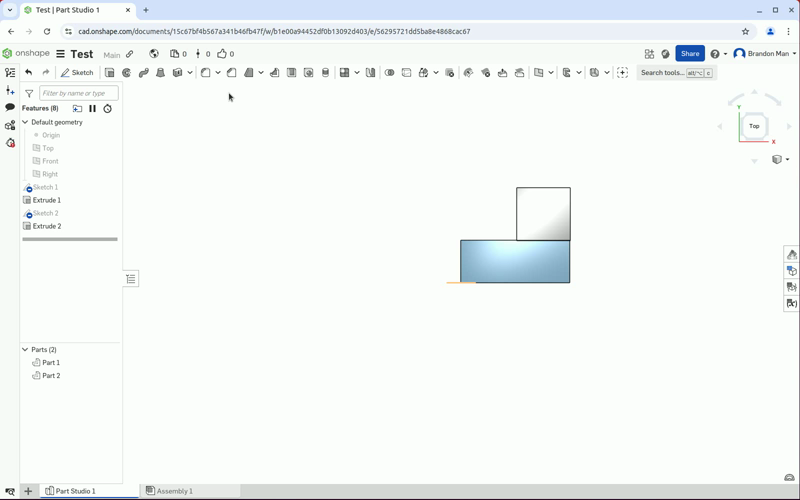
mouse_move(73, 352)
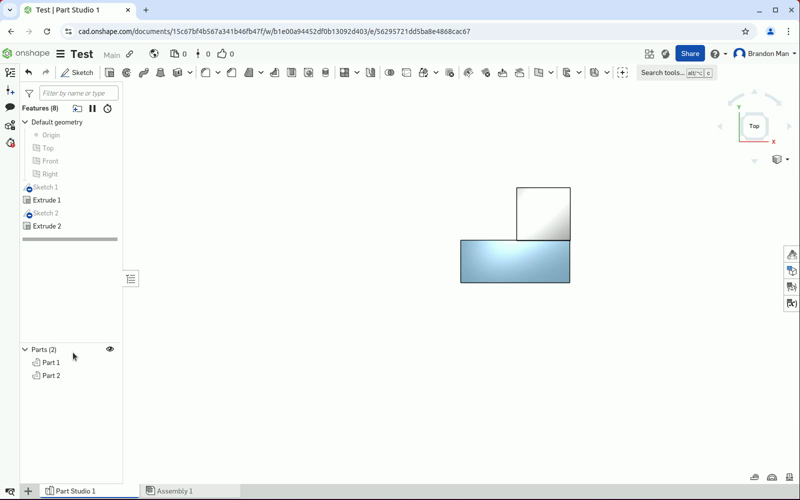
key(y)
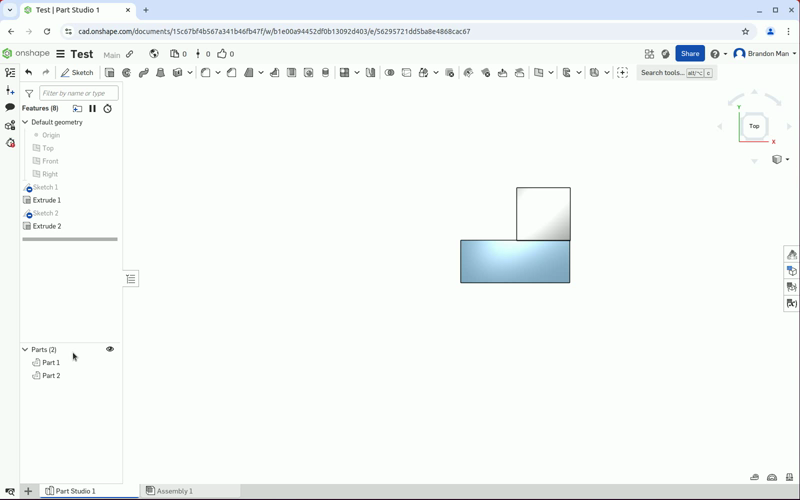
key(shift+p)
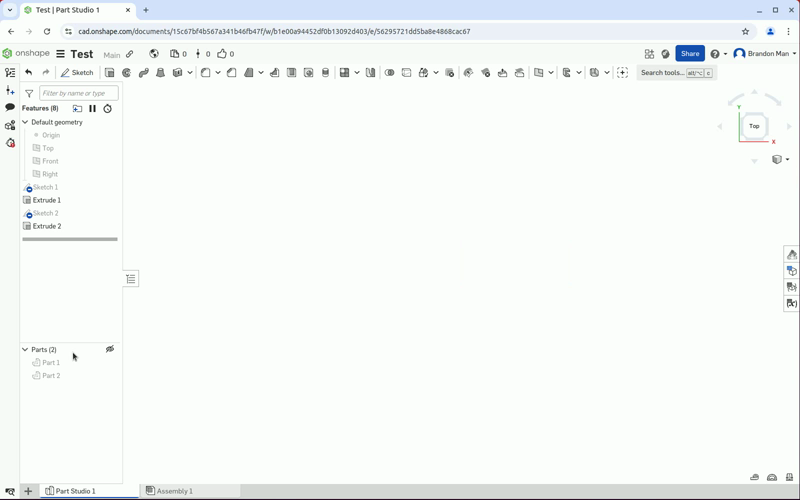
key(space)
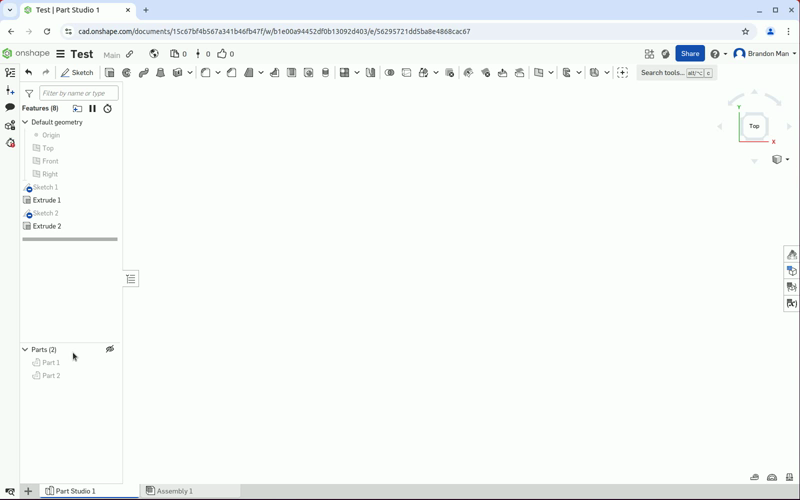
key_down(shift)
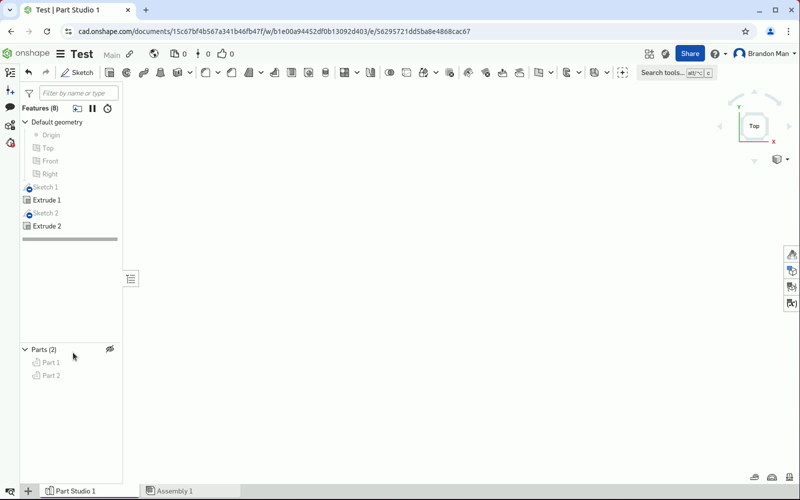
key(up)
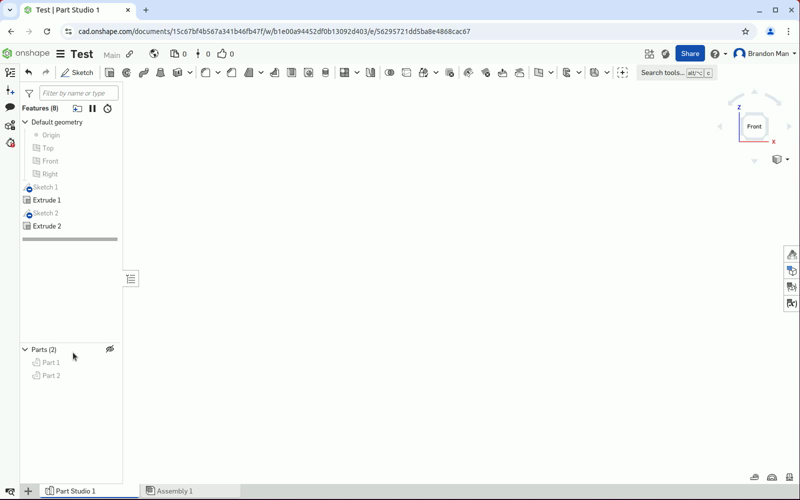
key_up(shift)
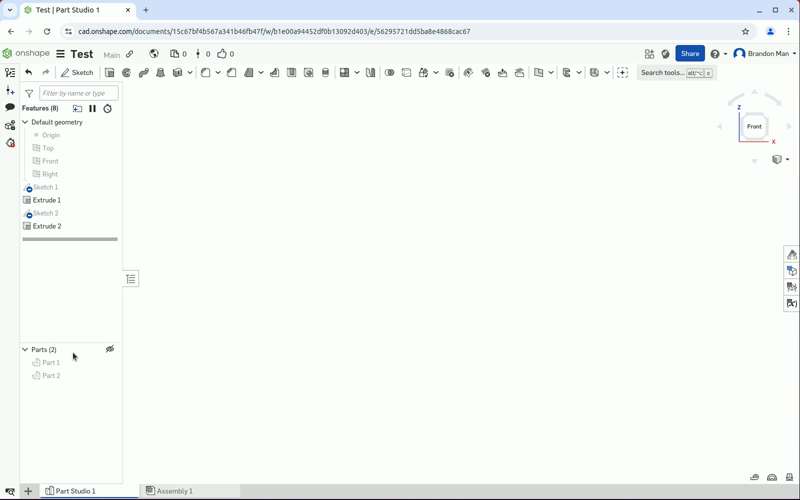
mouse_move(73, 352)
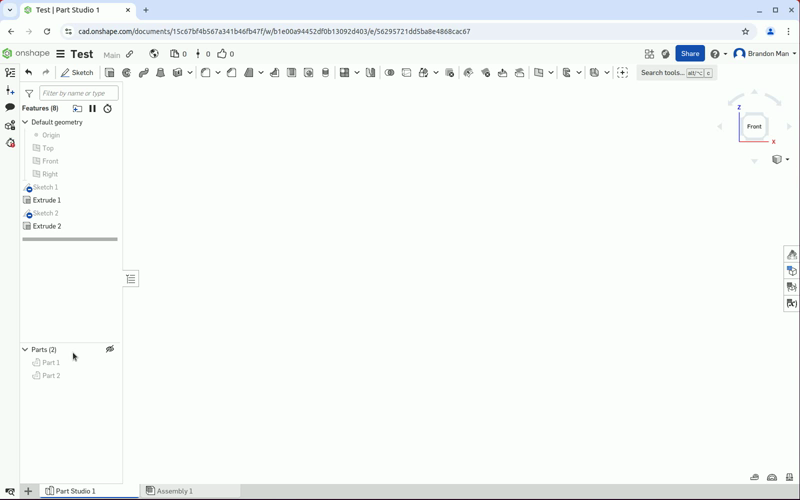
key(shift+y)
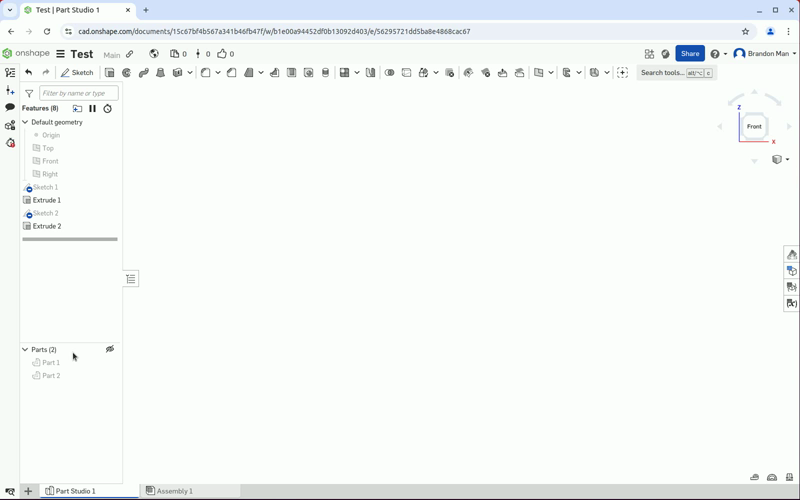
key(shift+s)
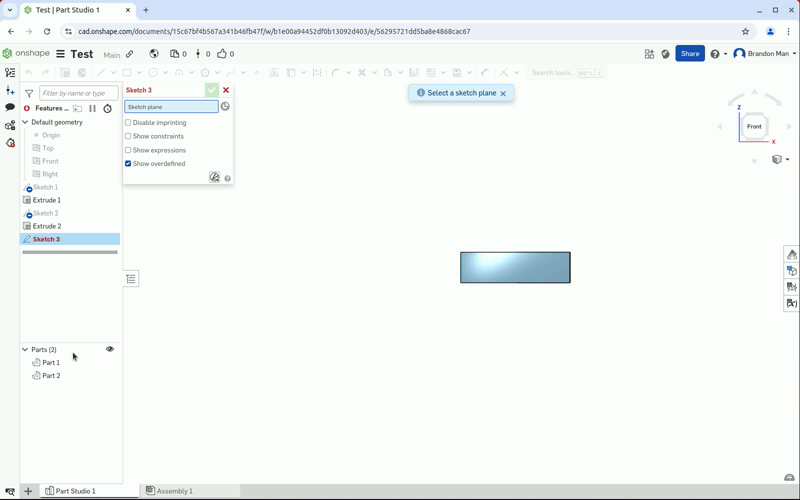
mouse_move(73, 163)
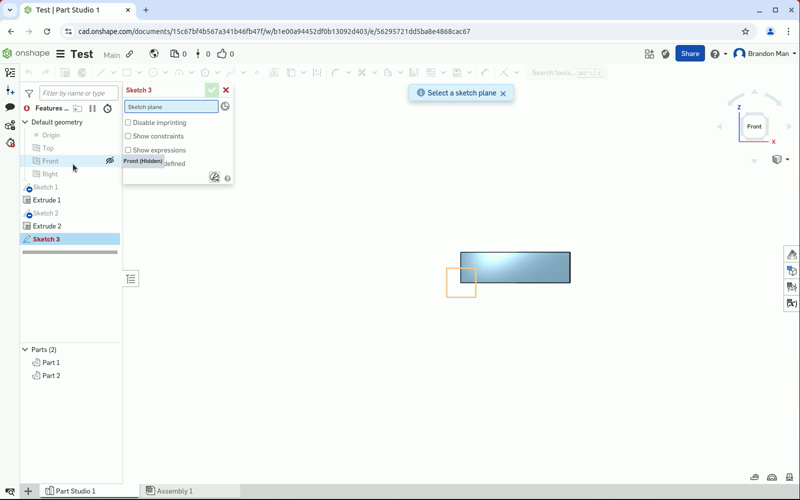
click(73, 163)
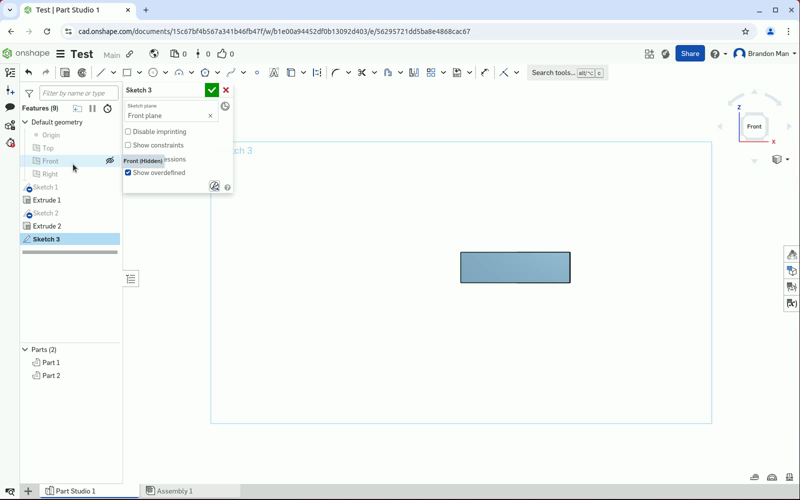
mouse_move(73, 352)
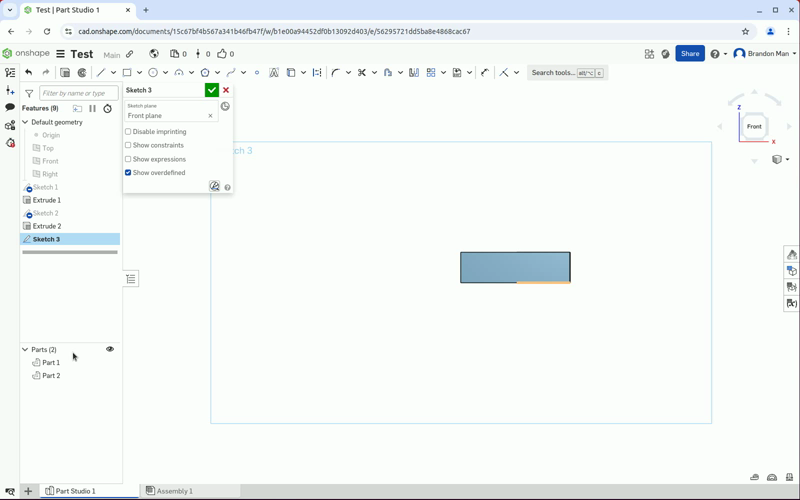
key(y)
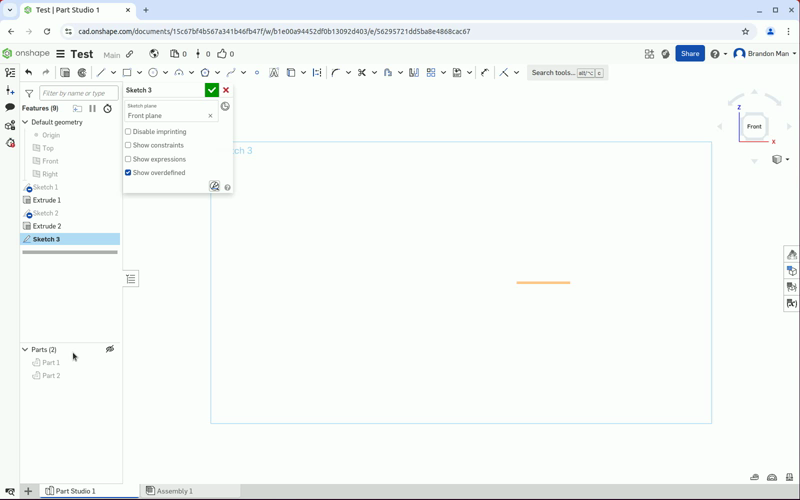
key(l)
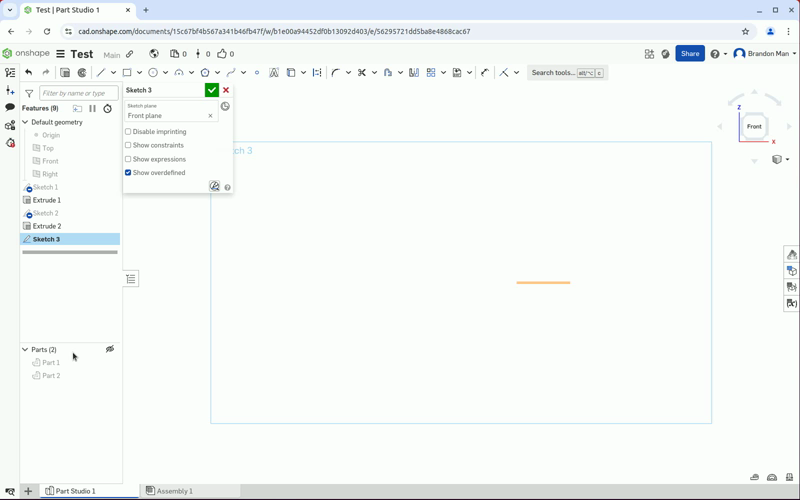
key_down(shift)
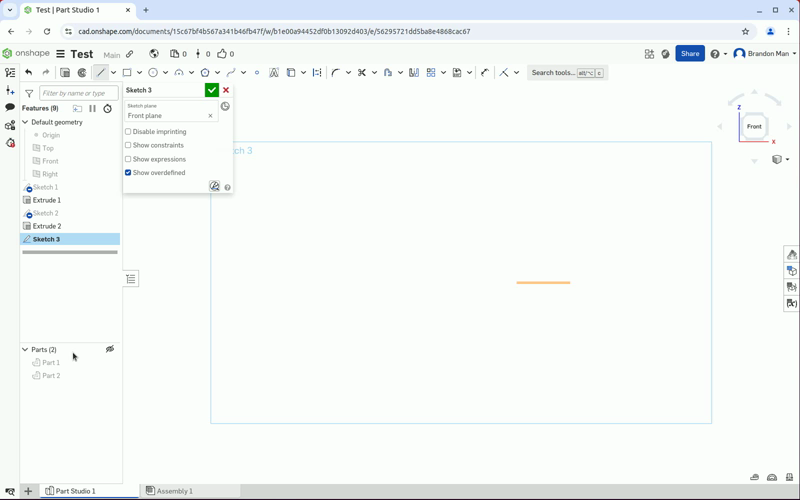
mouse_move(501, 280)
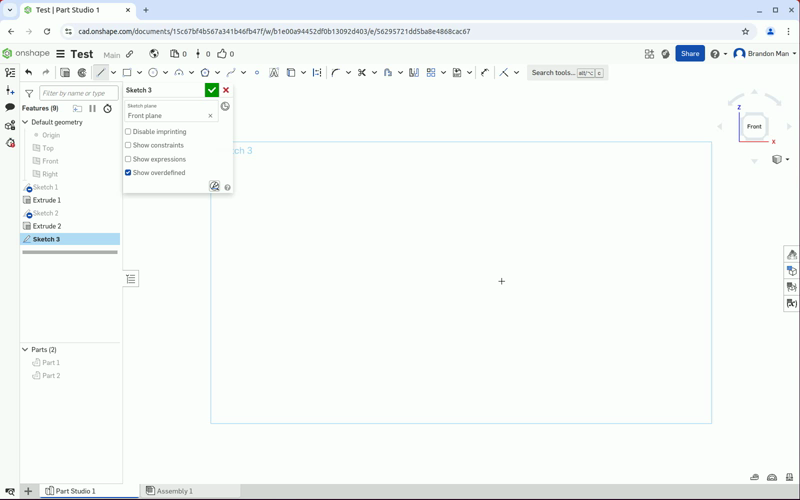
click(501, 280)
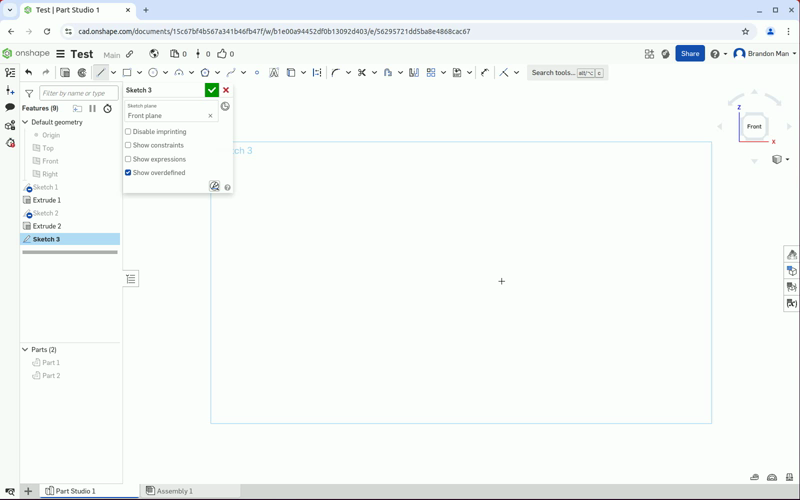
key_up(shift)
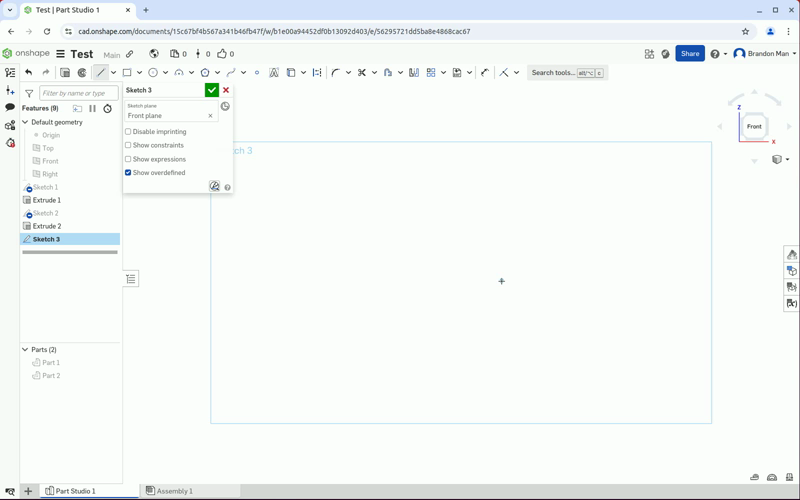
key_down(shift)
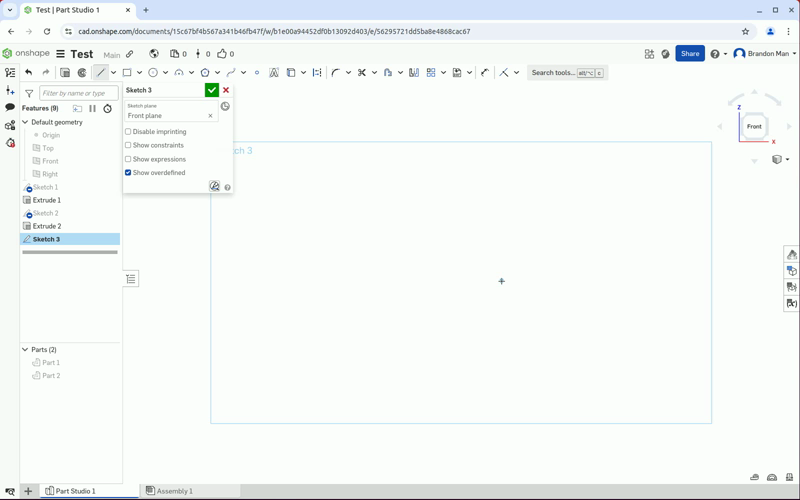
mouse_move(569, 280)
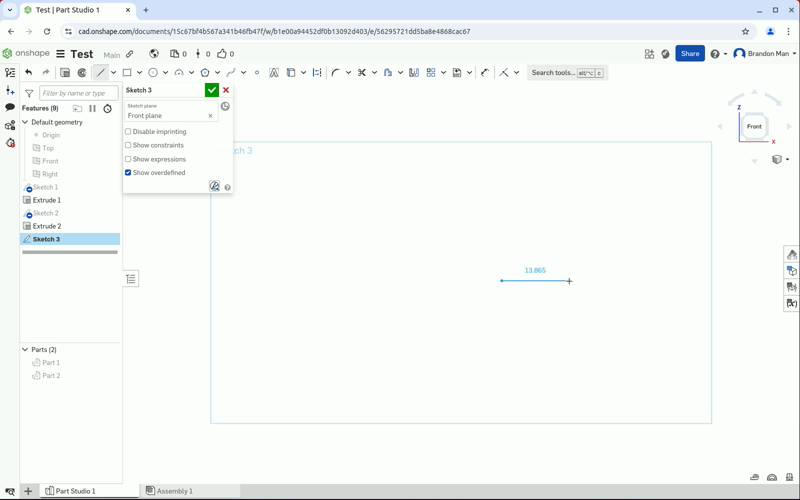
click(569, 280)
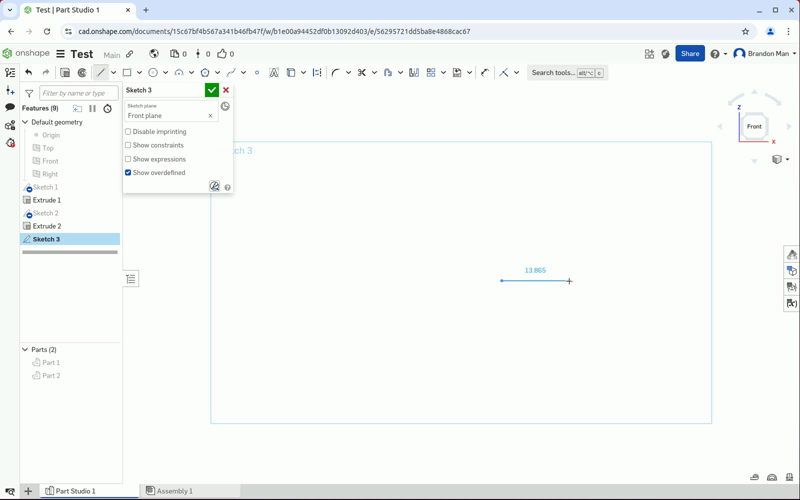
key_up(shift)
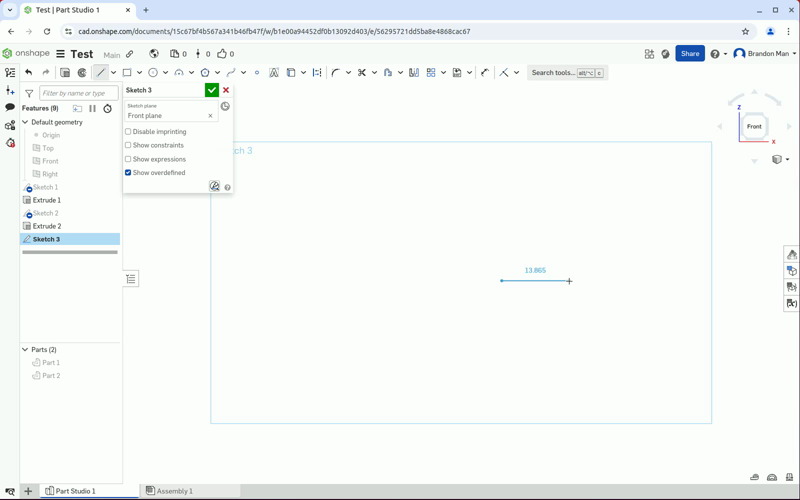
key_down(shift)
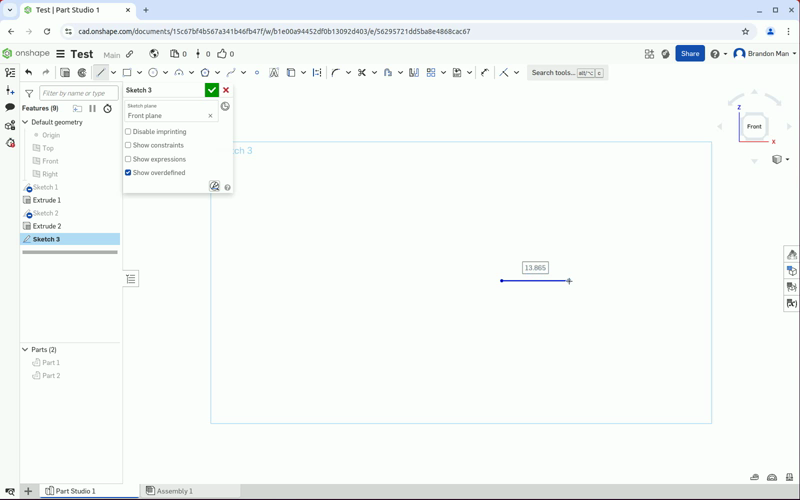
mouse_move(589, 280)
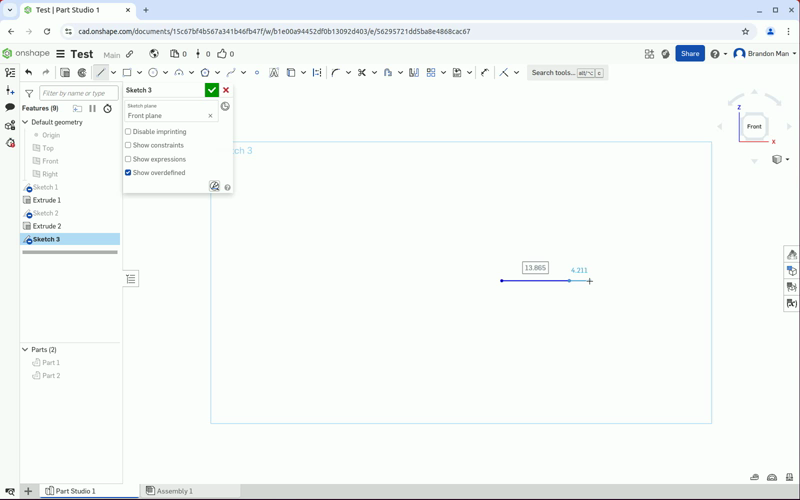
mouse_move(569, 253)
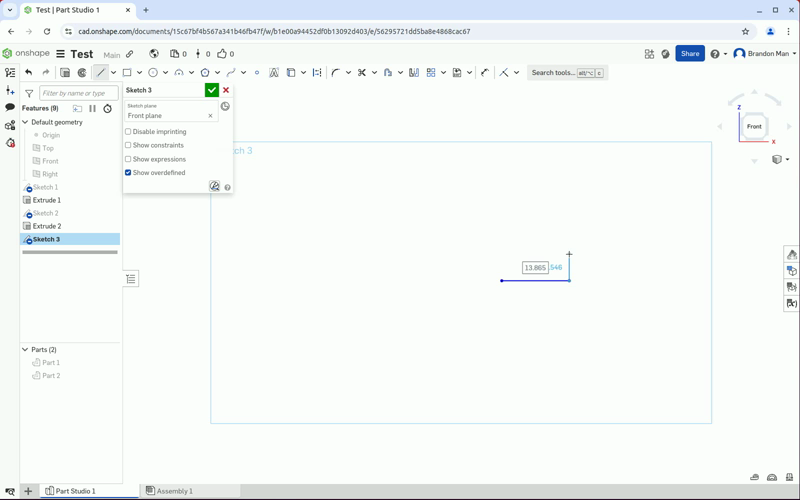
click(569, 253)
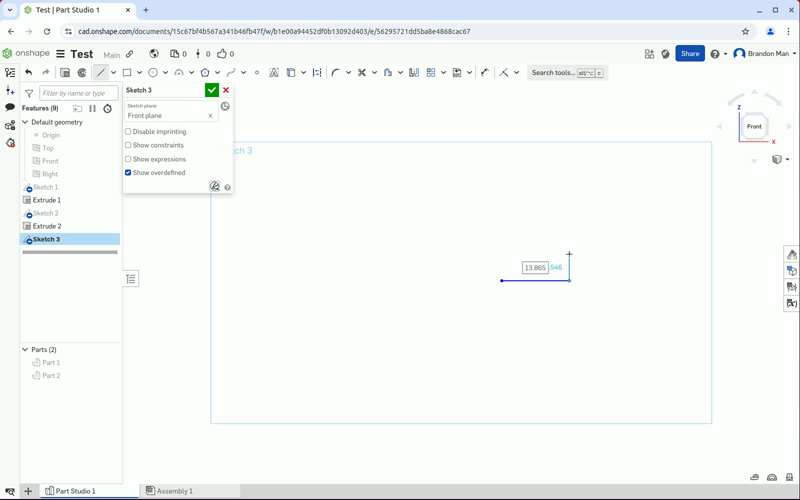
key_up(shift)
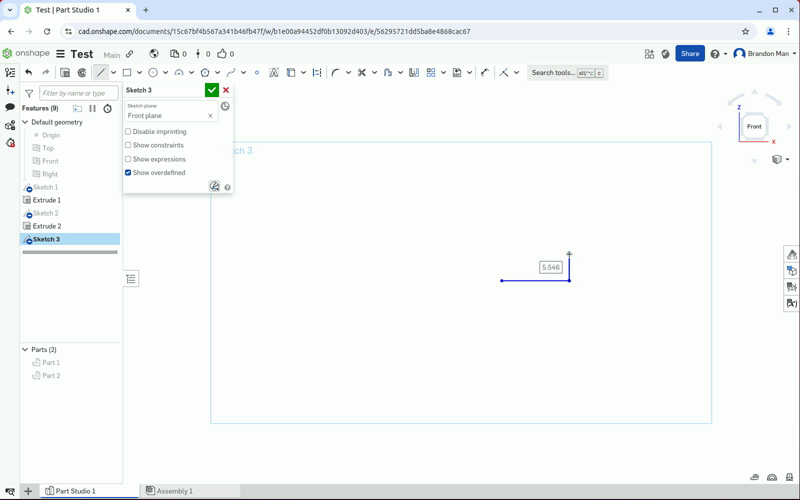
key_down(shift)
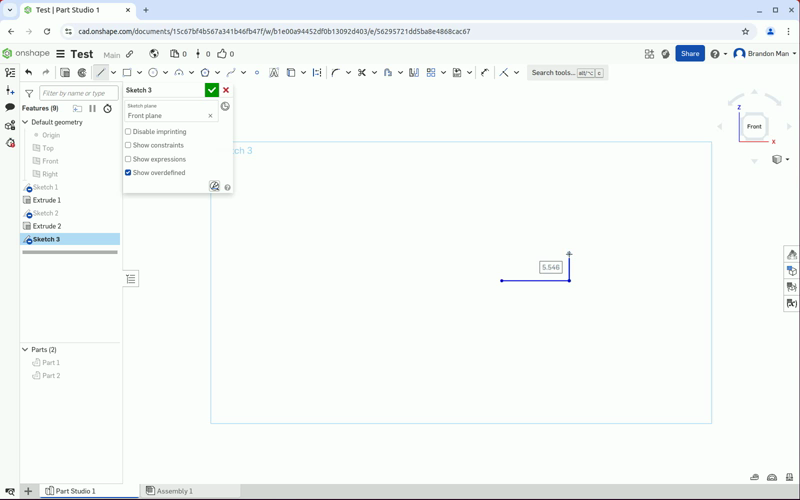
mouse_move(501, 253)
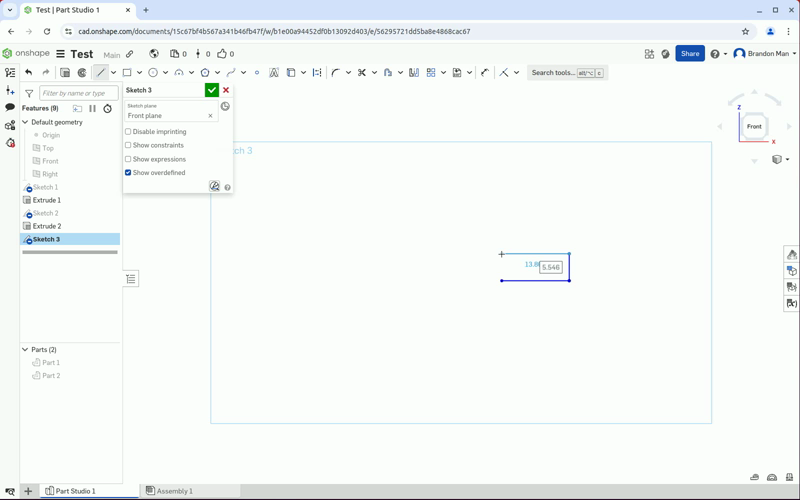
click(501, 253)
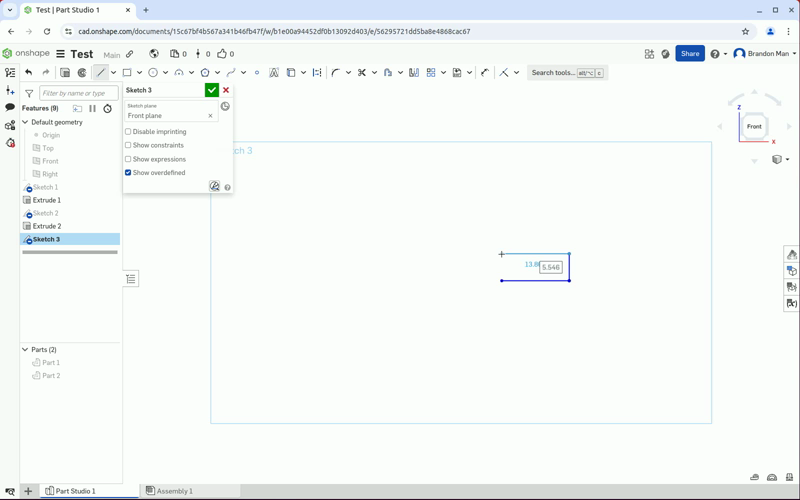
key_up(shift)
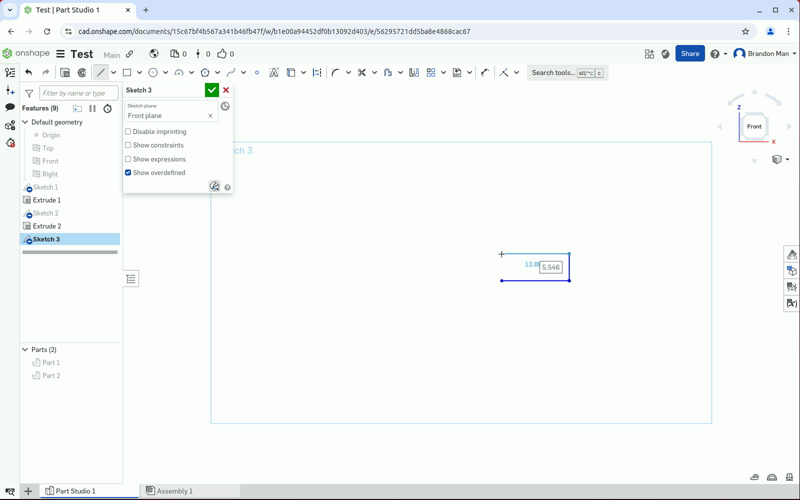
mouse_move(531, 253)
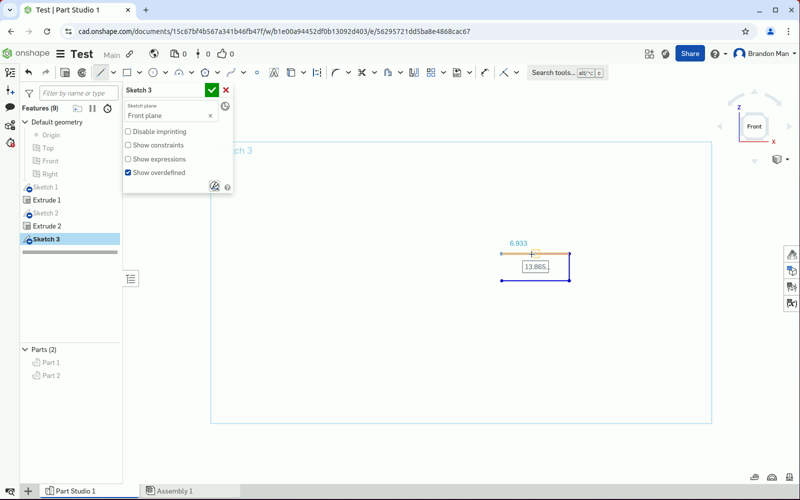
key_down(shift)
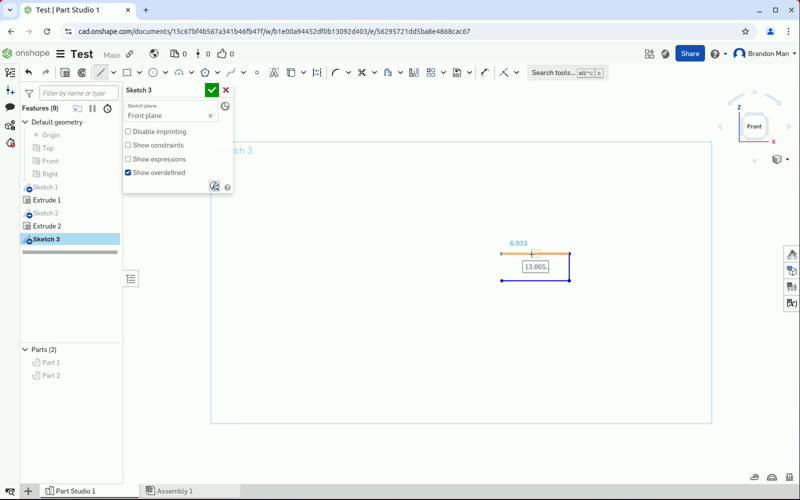
mouse_move(501, 280)
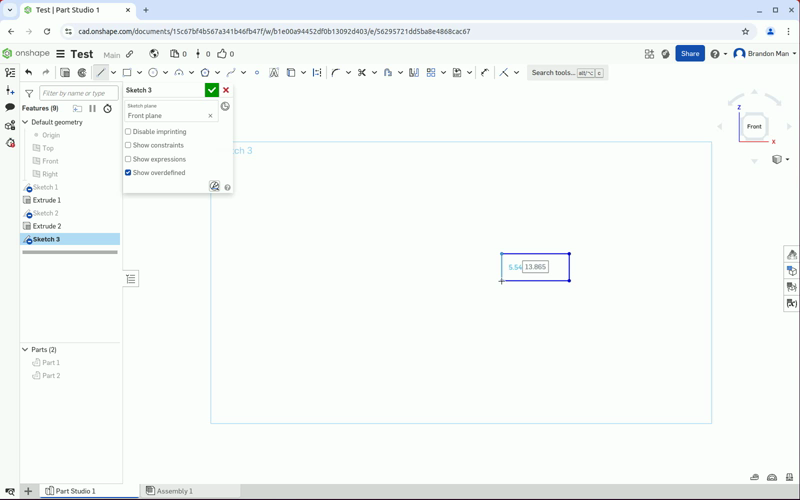
key_up(shift)
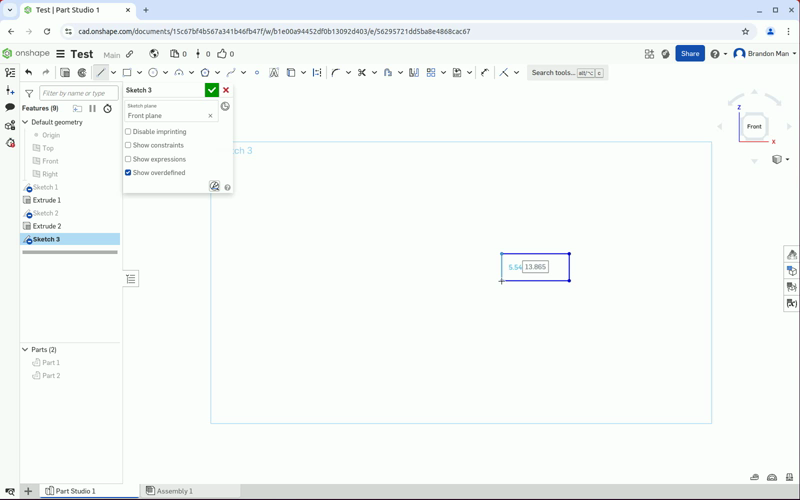
click(501, 280)
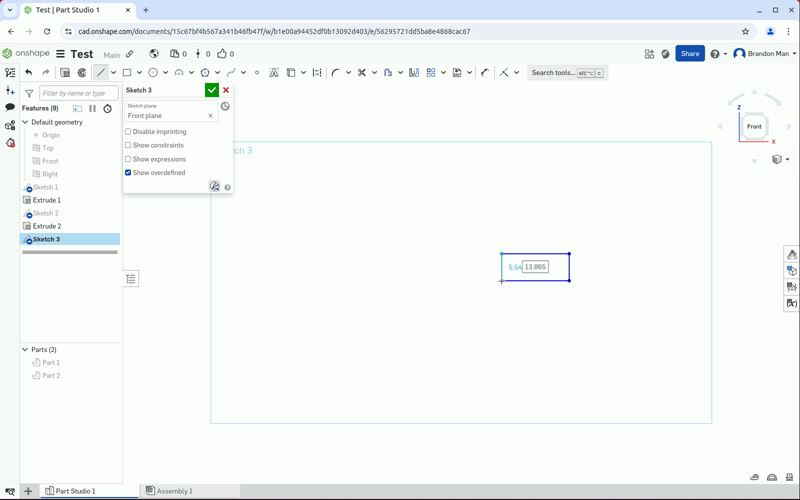
key(esc)
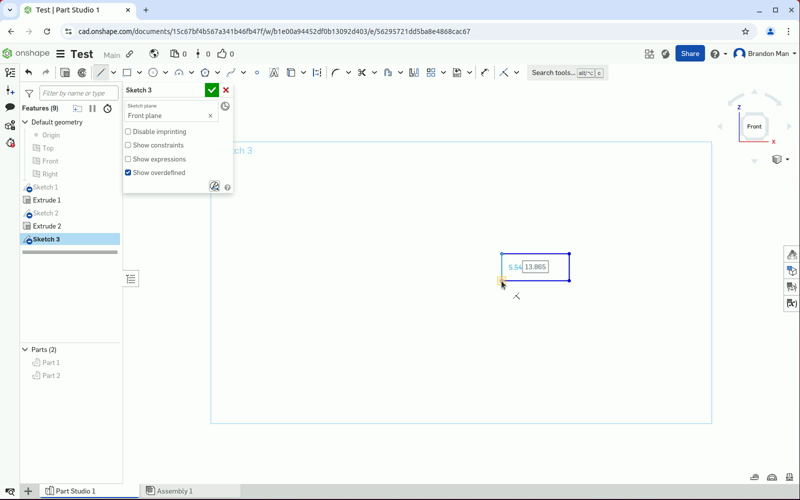
mouse_move(566, 265)
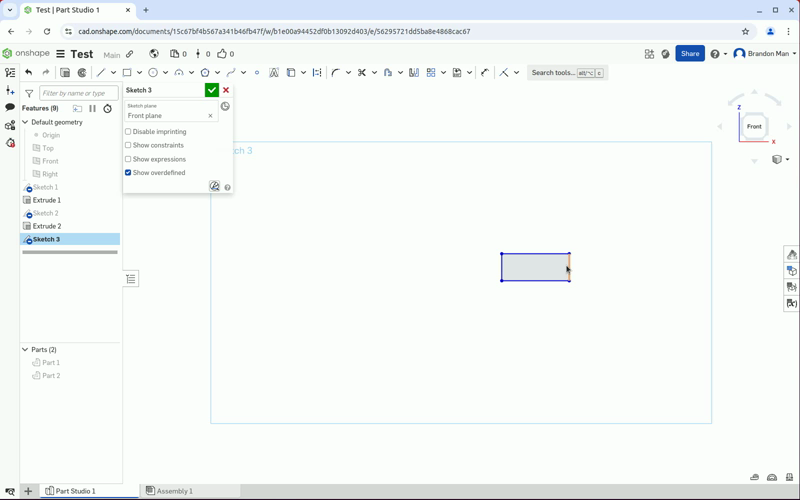
click(566, 265)
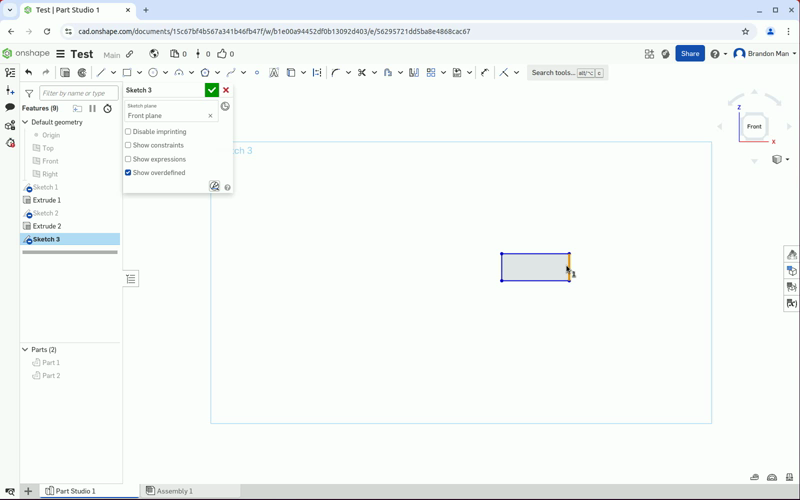
mouse_move(73, 352)
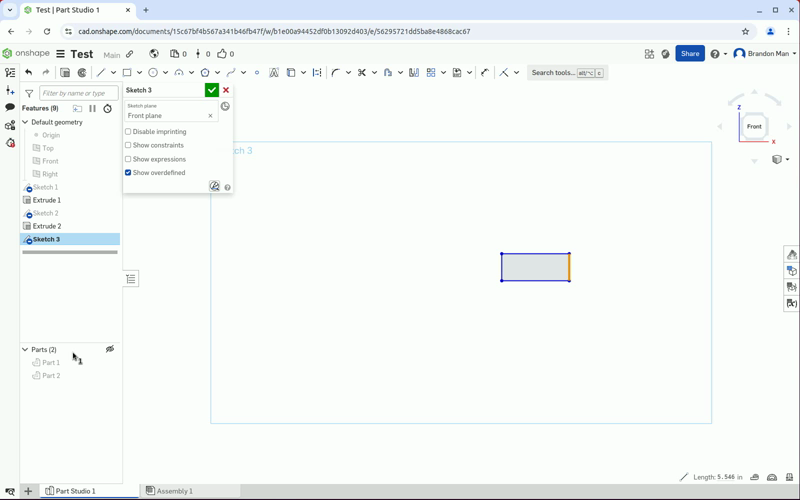
key(shift+y)
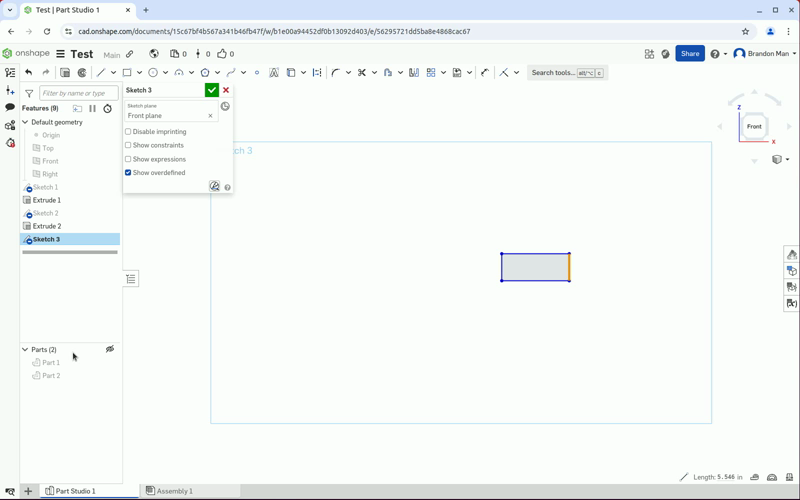
key(shift+e)
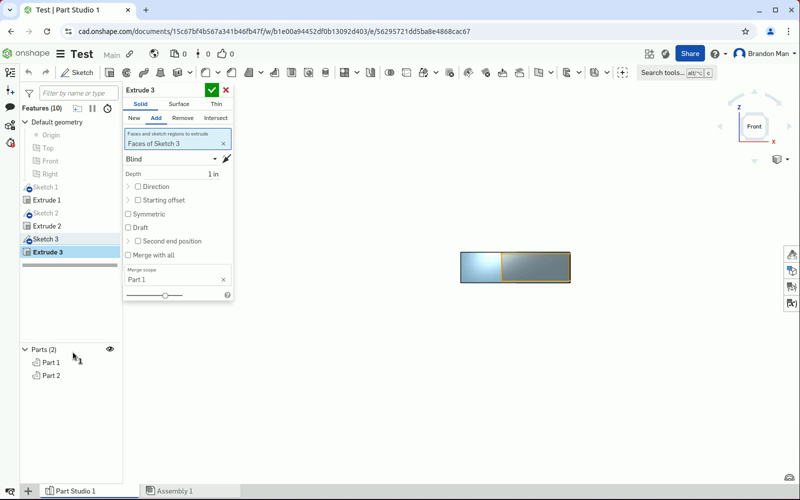
mouse_move(143, 106)
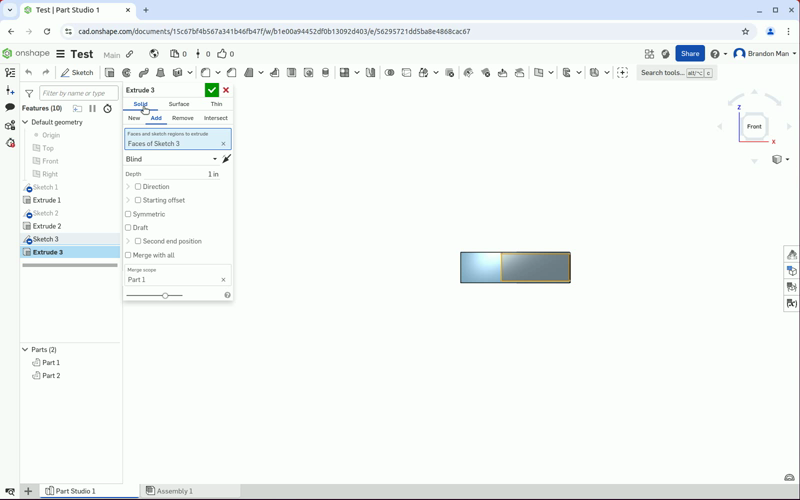
click(143, 106)
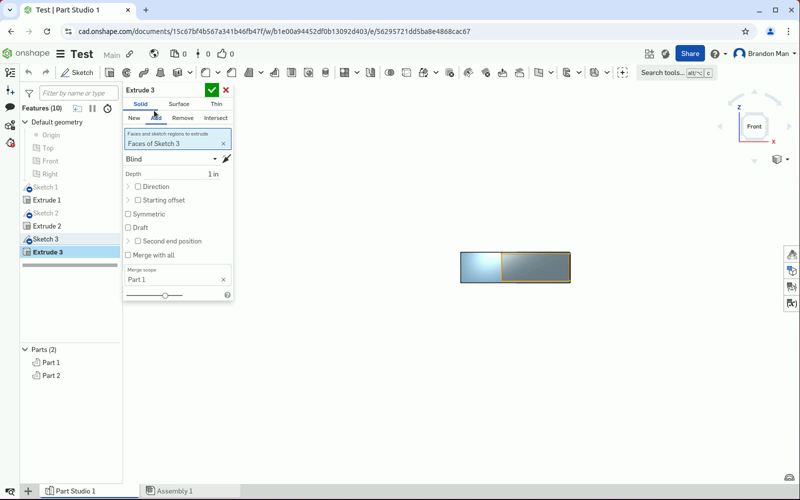
mouse_move(186, 120)
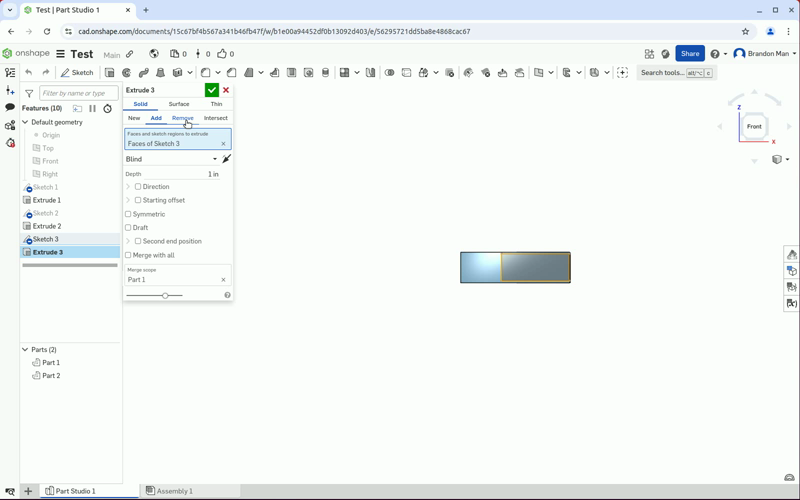
click(186, 120)
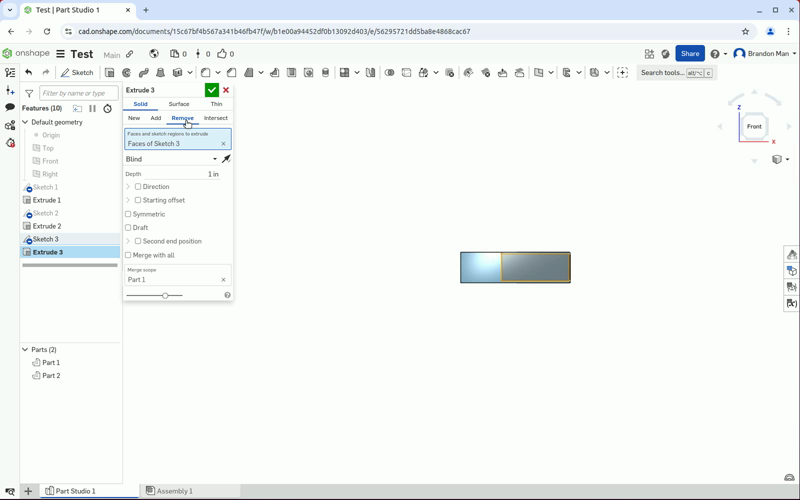
key(tab, 4)
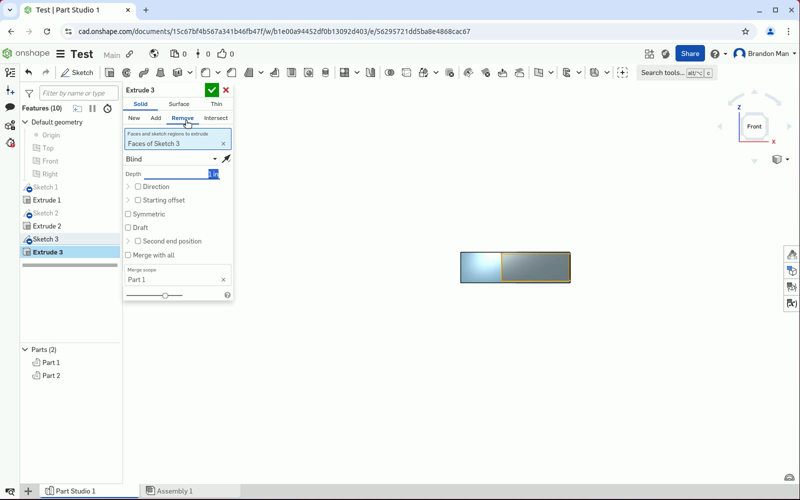
text(8.906)
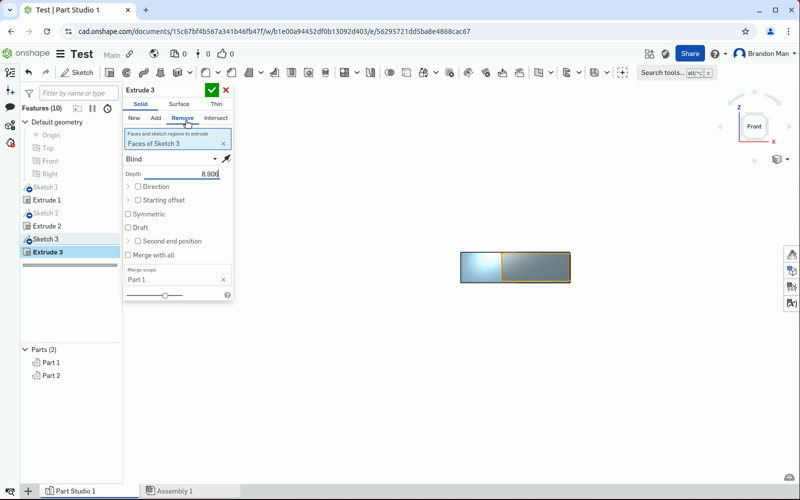
key(tab, 6)
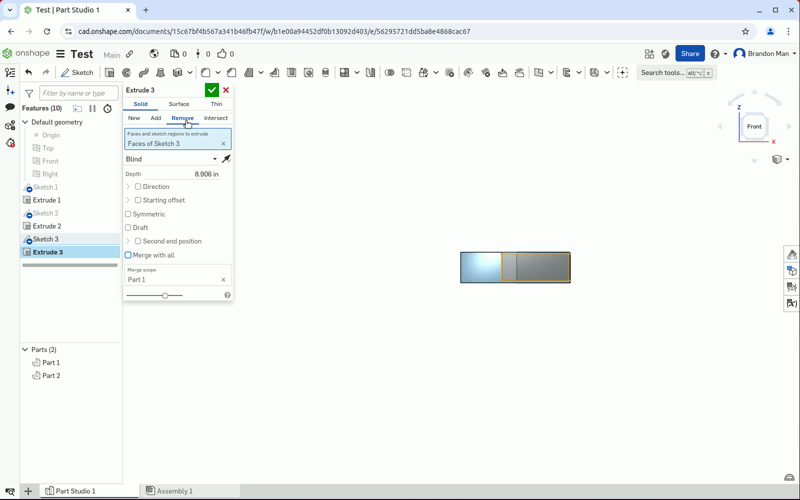
key(space)
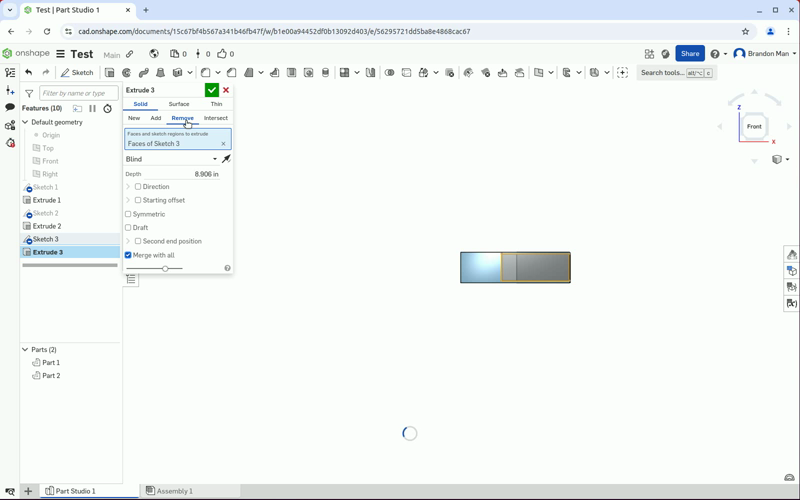
key(enter)
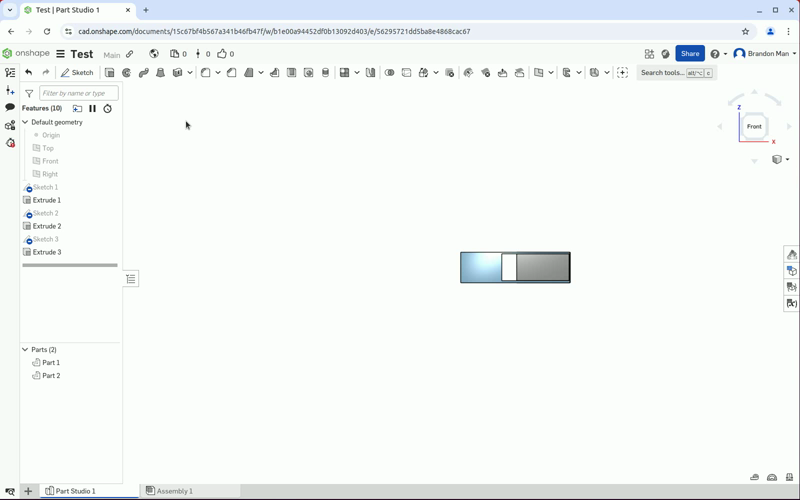
key(shift+h)
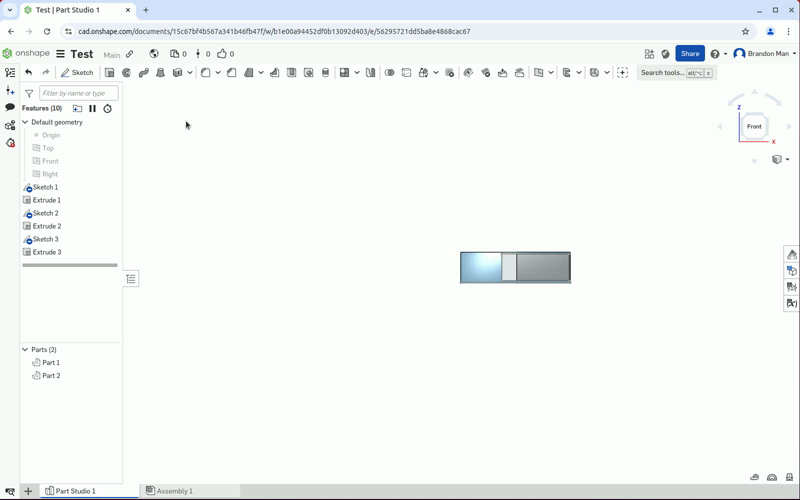
key(shift+h)
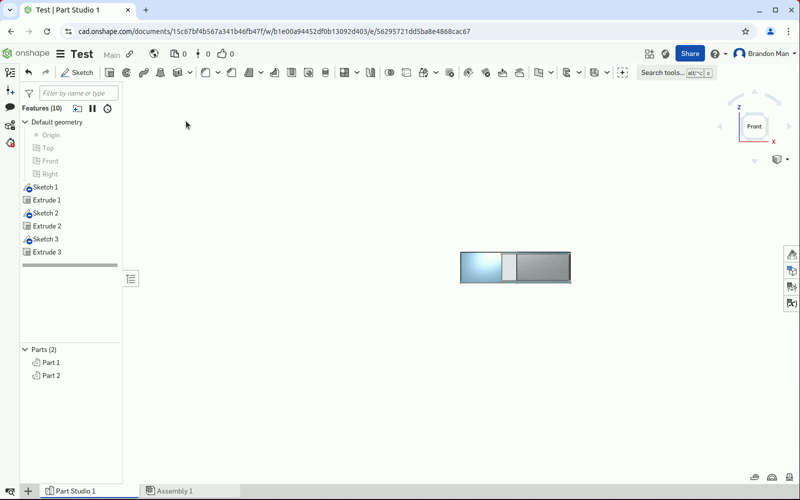
key(shift+7)
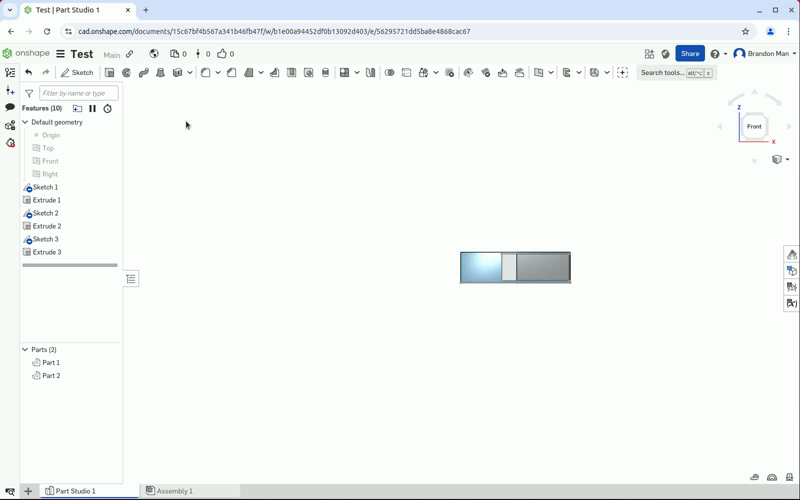
key(left, 2)
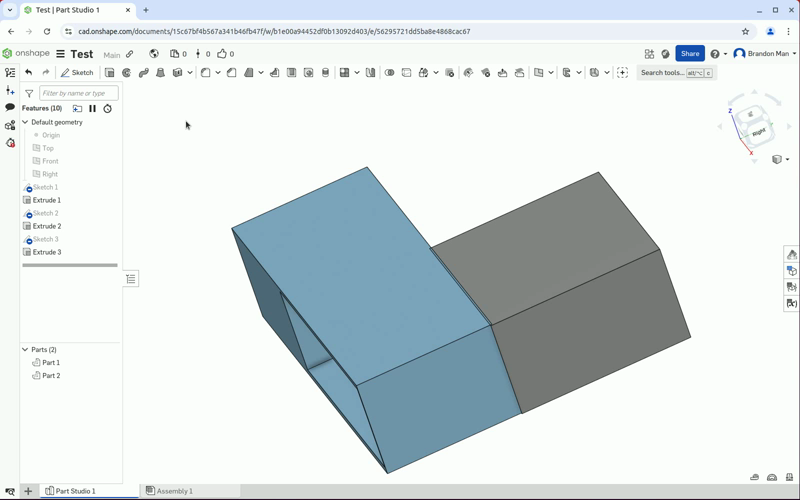
key(down, 2)
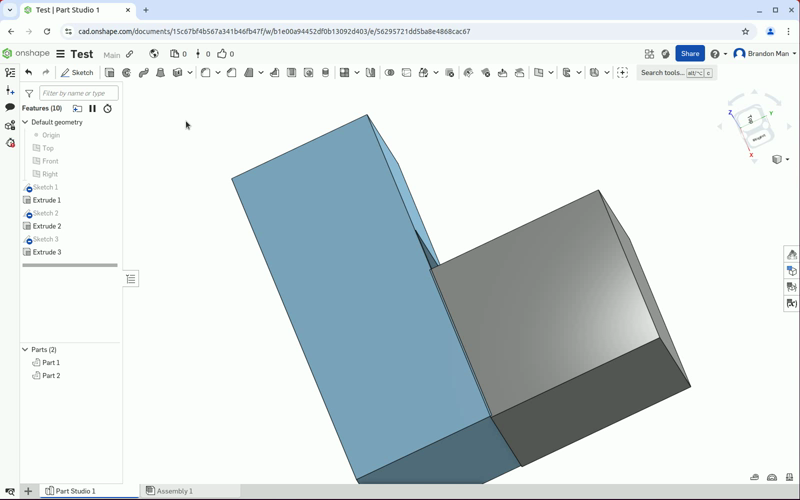
key(up, 2)
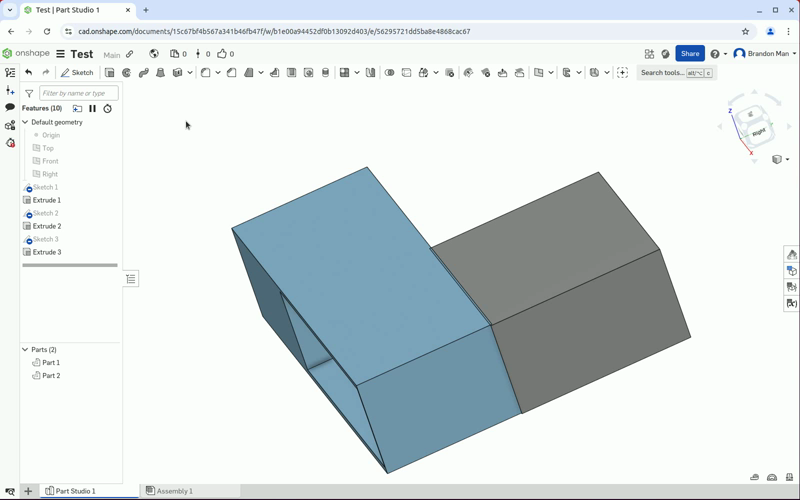
key(right, 2)
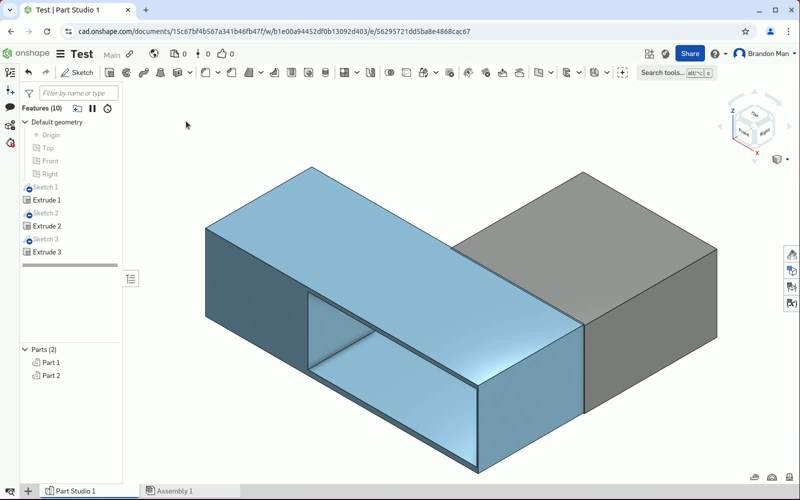
mouse_move(73, 189)
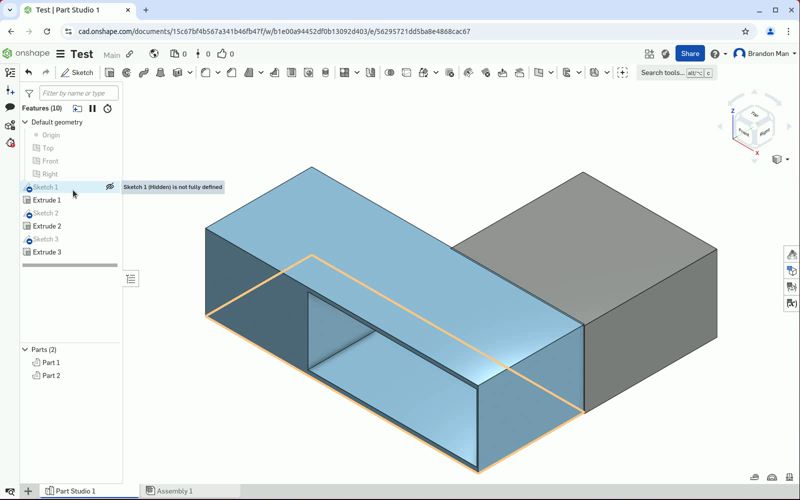
click(73, 189)